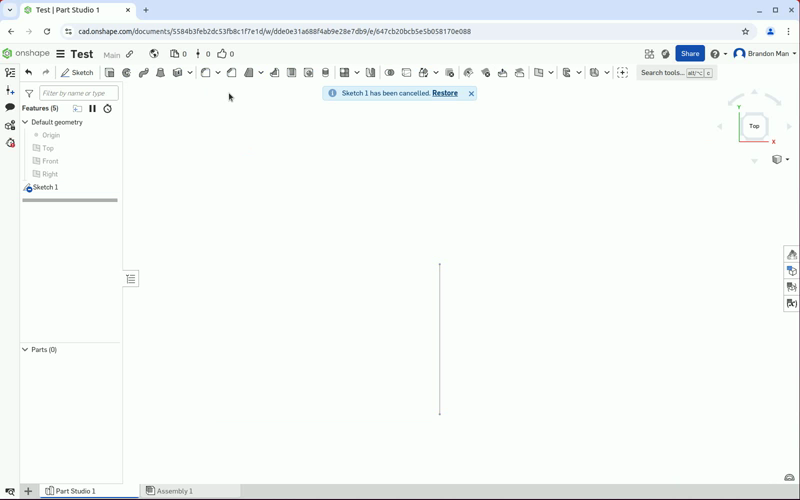
key(shift+h)
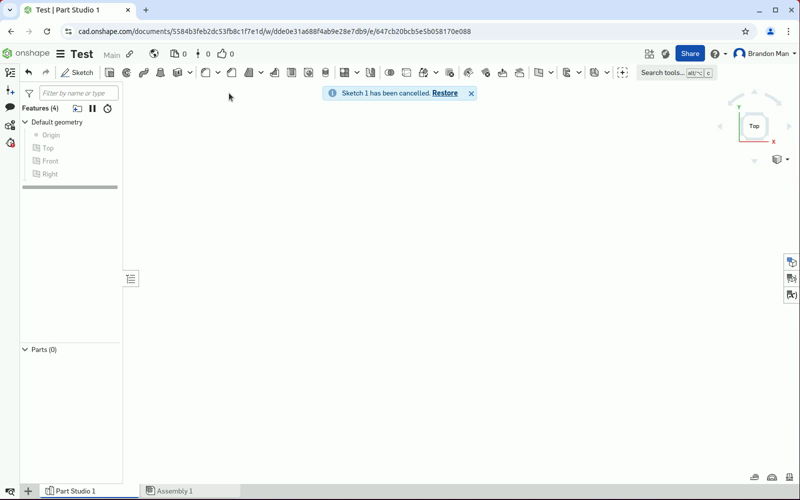
mouse_move(73, 352)
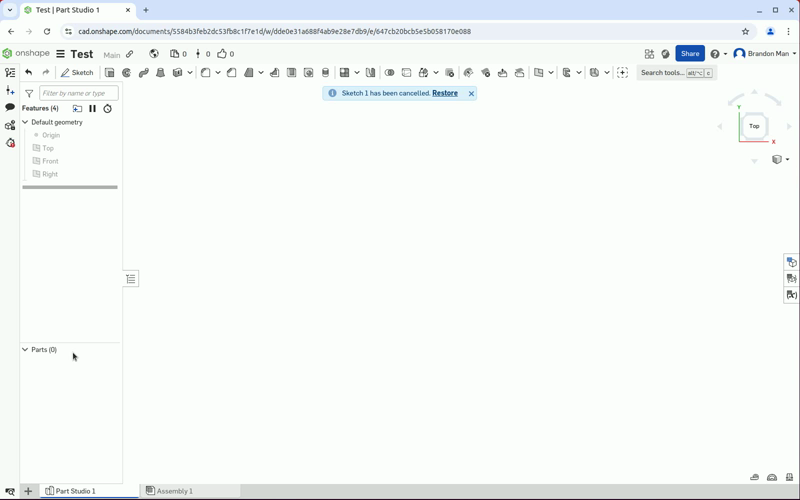
key(y)
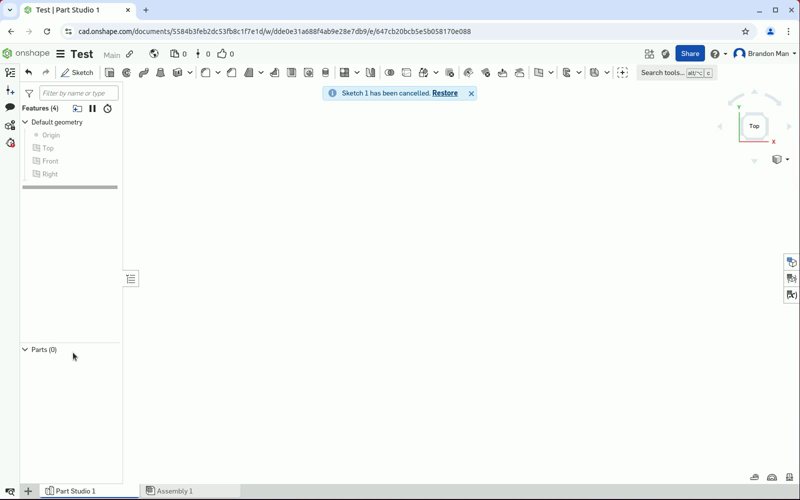
key(shift+p)
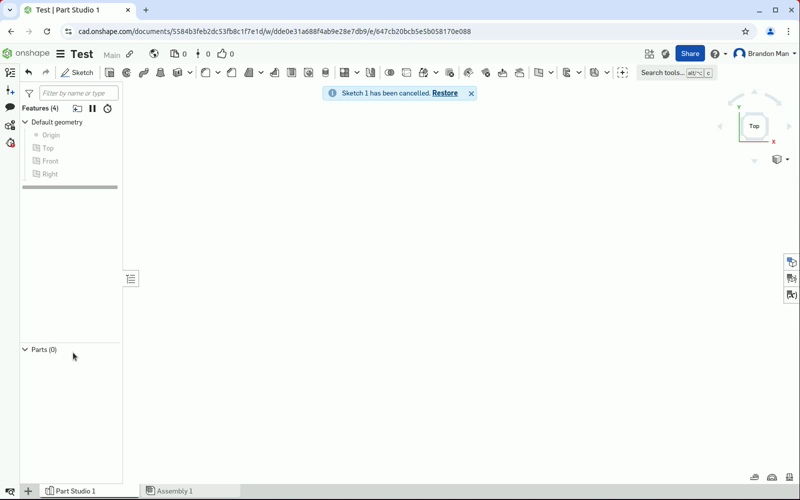
key(space)
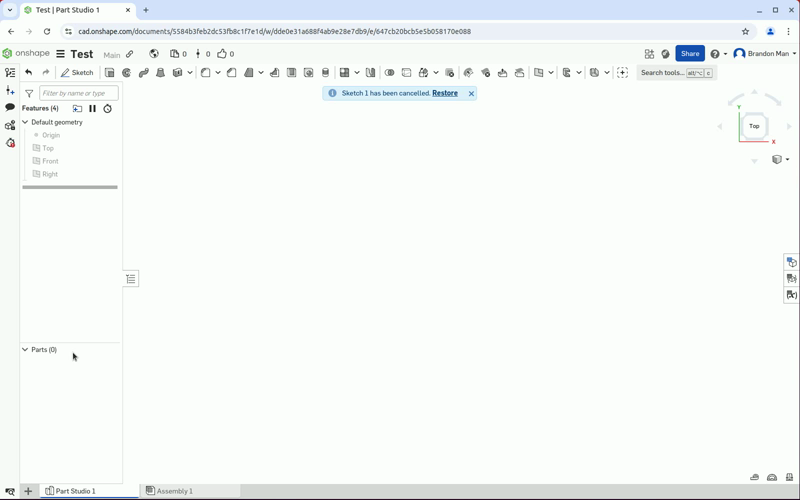
key_down(shift)
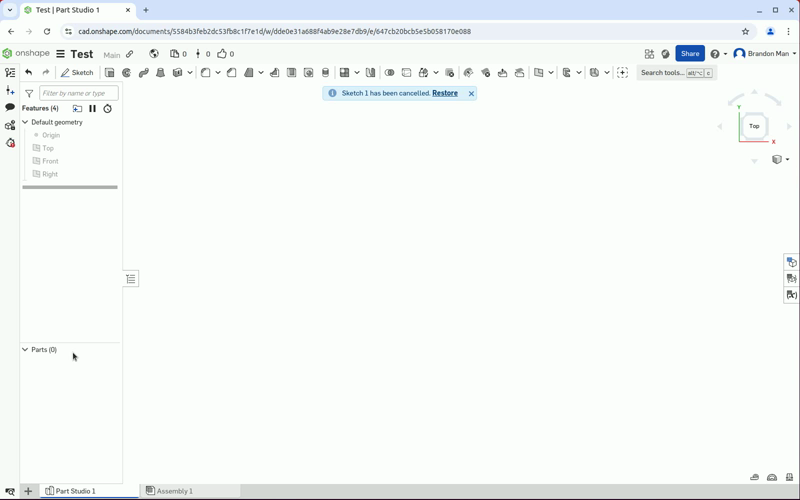
key(up)
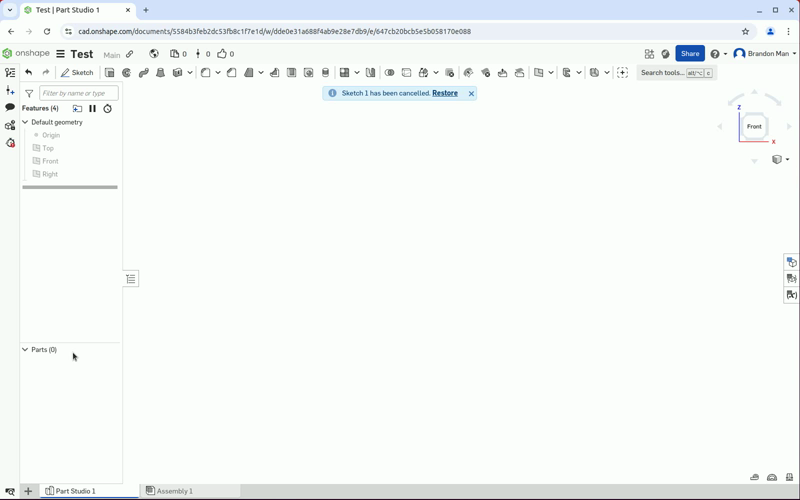
key_up(shift)
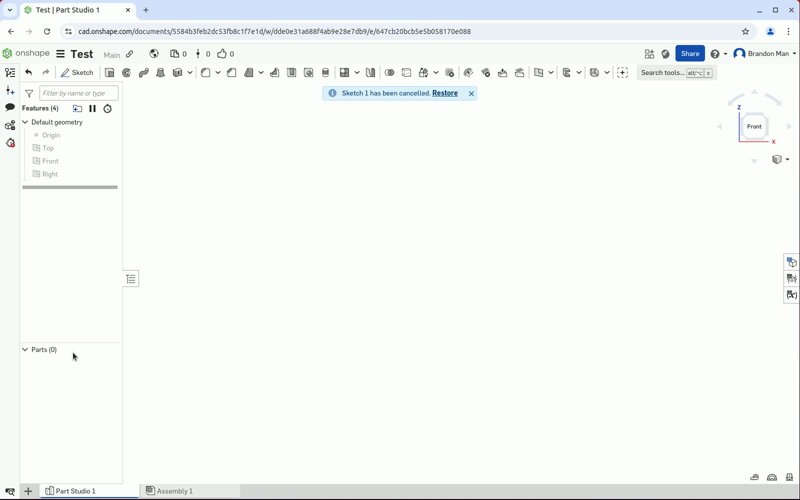
mouse_move(73, 352)
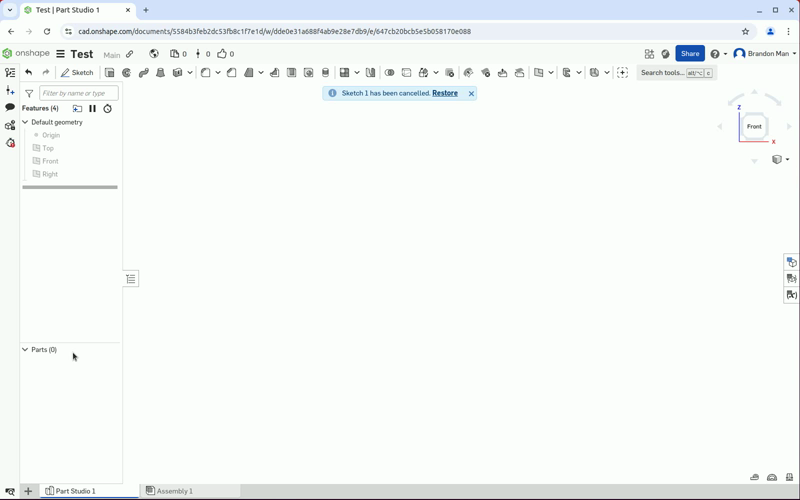
key(shift+y)
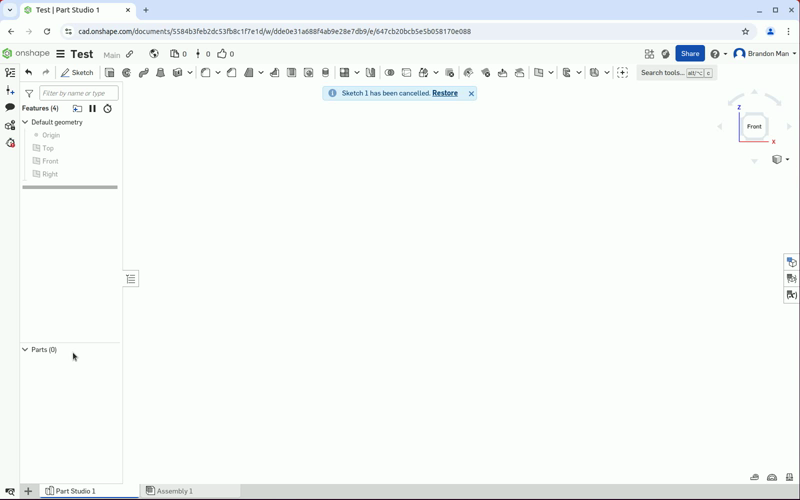
key(shift+s)
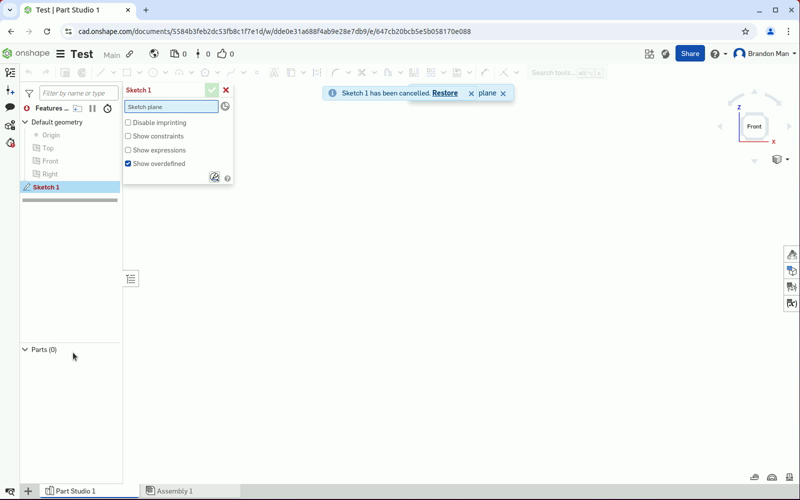
mouse_move(73, 163)
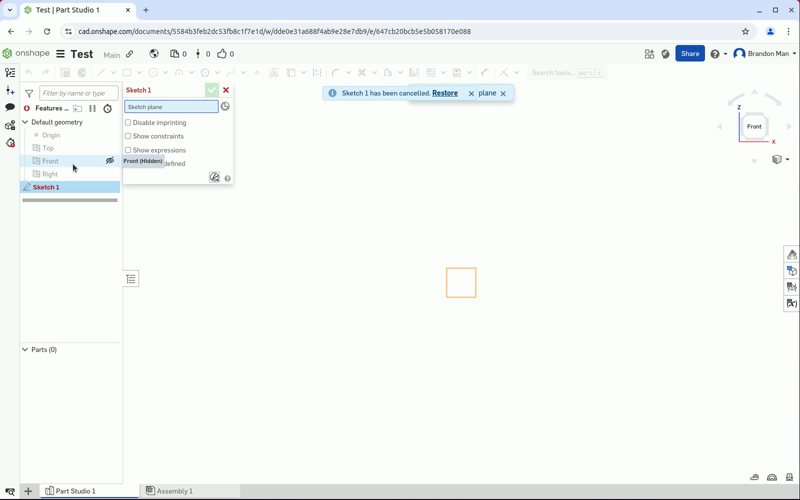
click(73, 163)
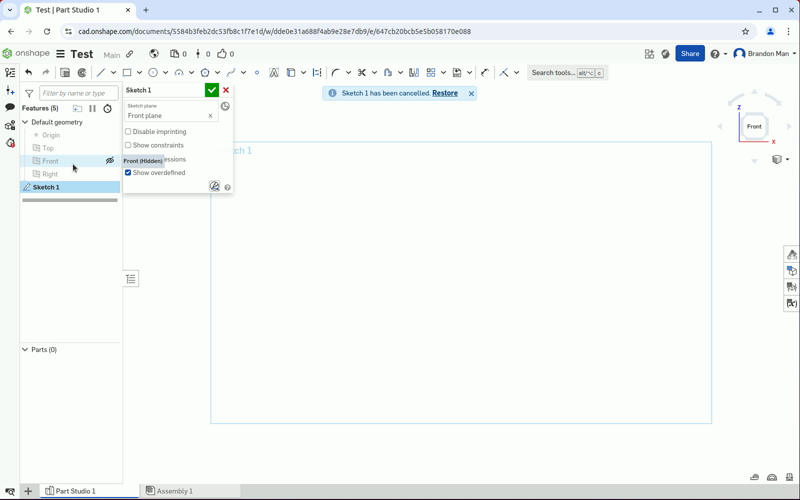
mouse_move(73, 352)
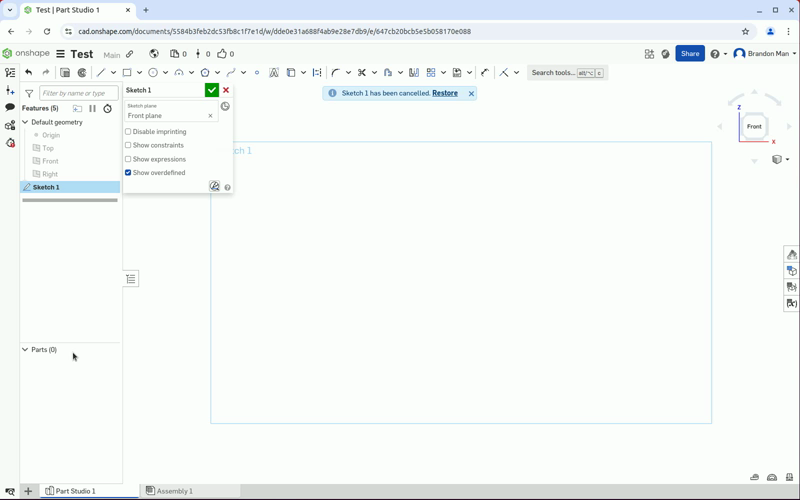
key(y)
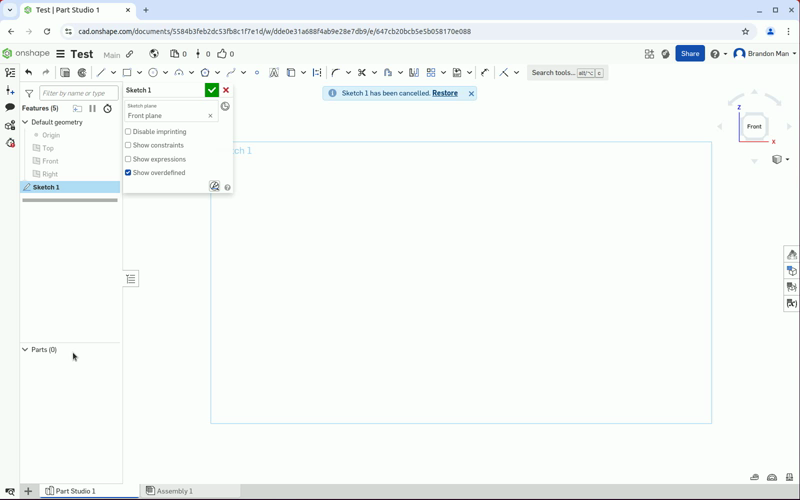
key(l)
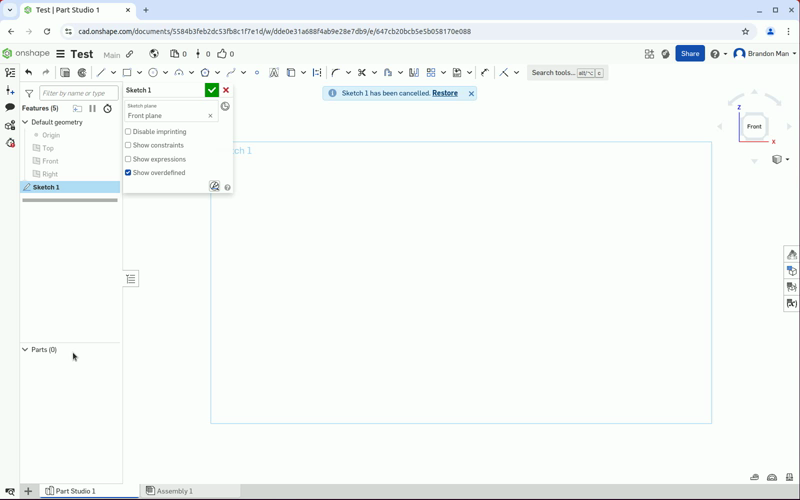
key_down(shift)
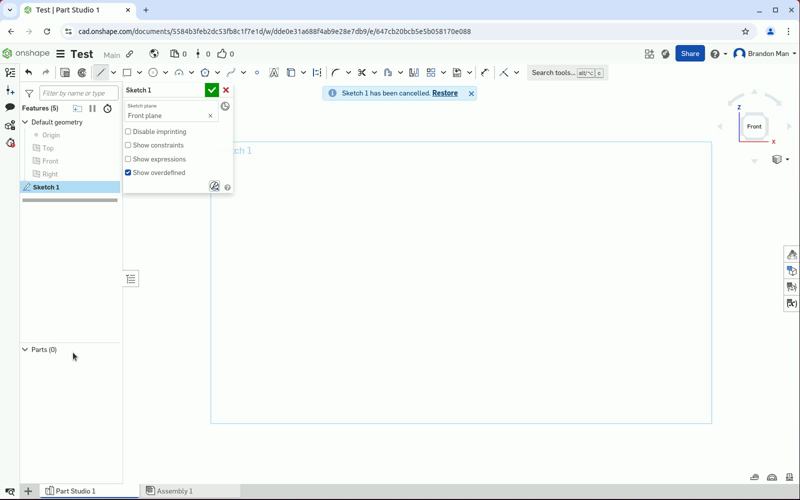
mouse_move(460, 282)
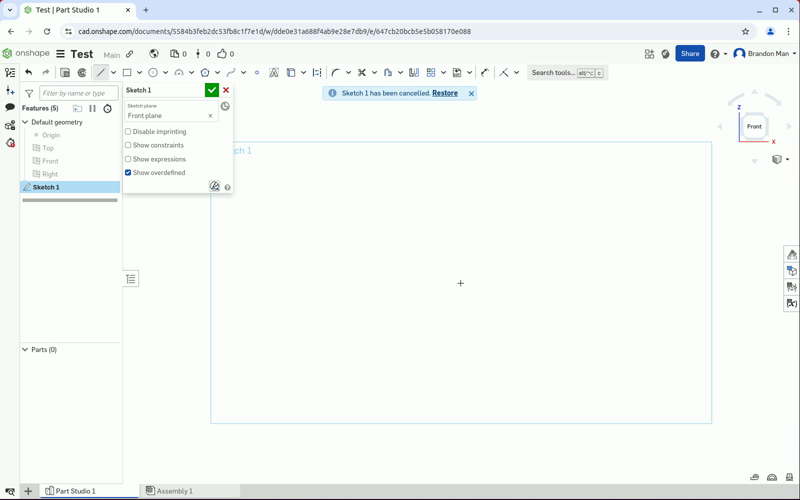
click(460, 282)
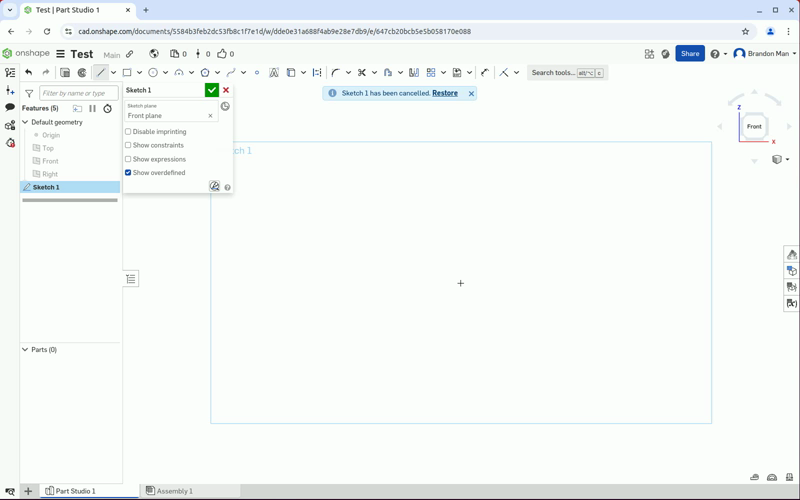
key_up(shift)
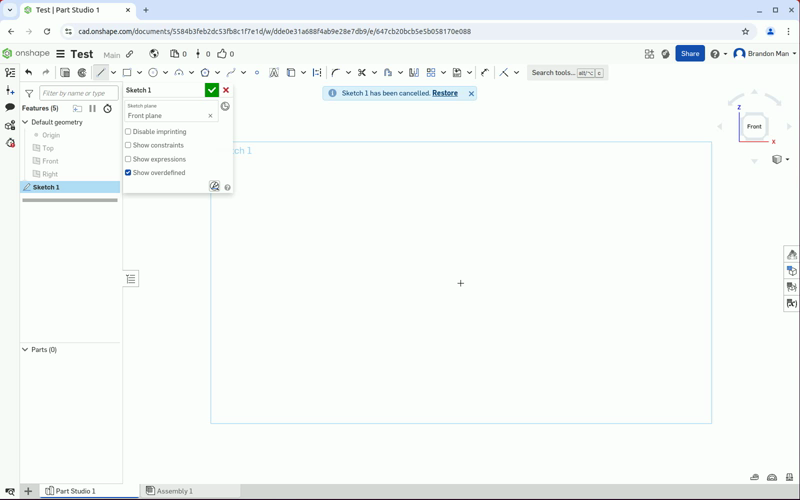
key_down(shift)
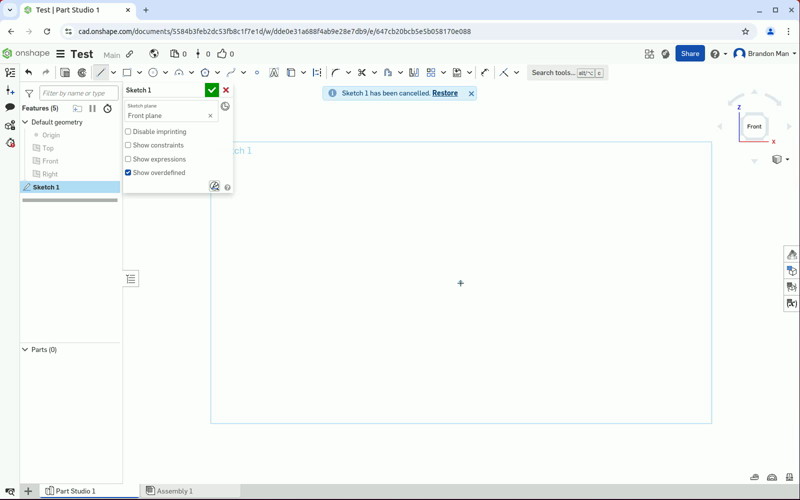
mouse_move(549, 282)
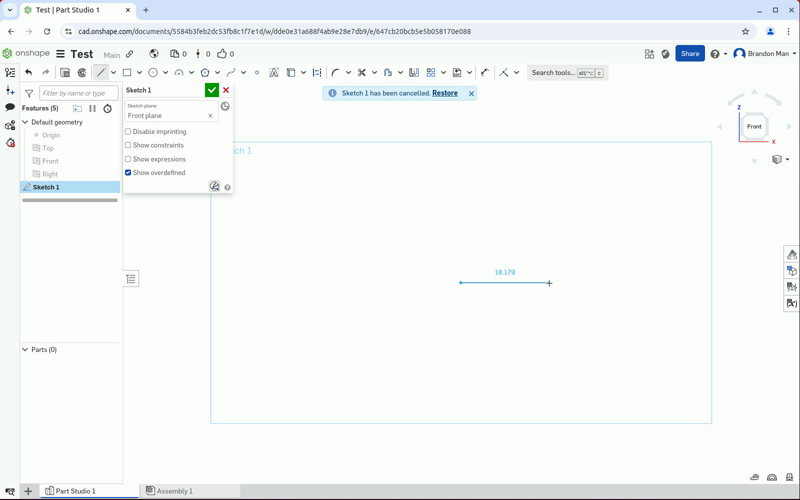
click(549, 282)
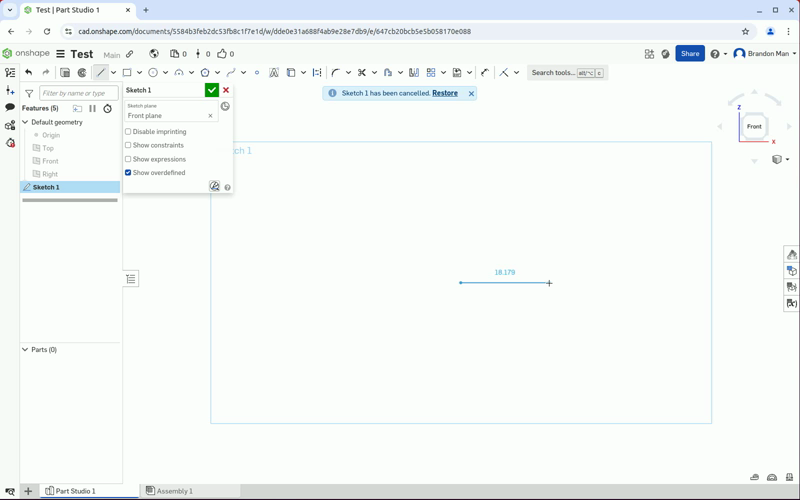
key_up(shift)
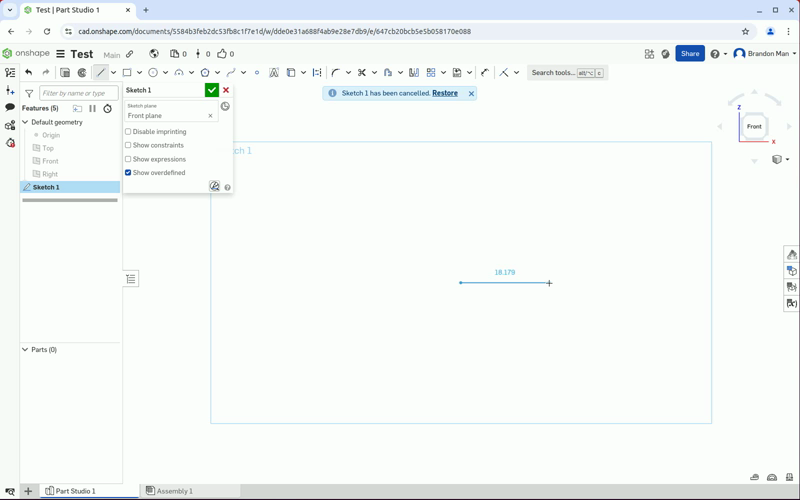
key_down(shift)
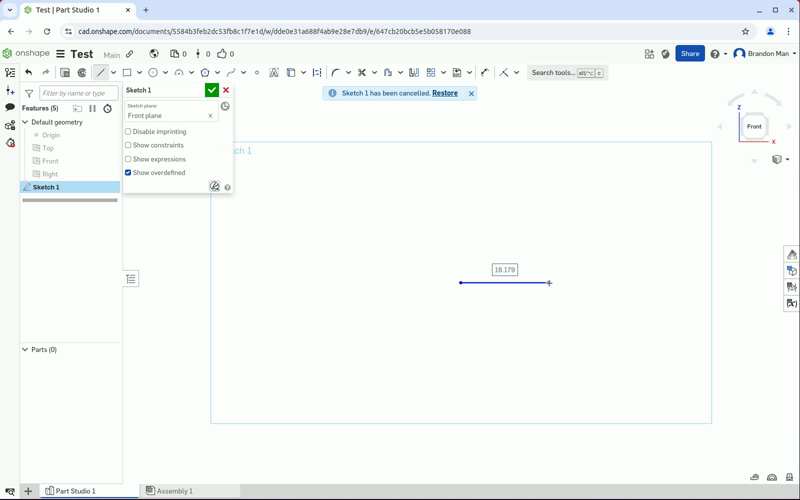
mouse_move(549, 214)
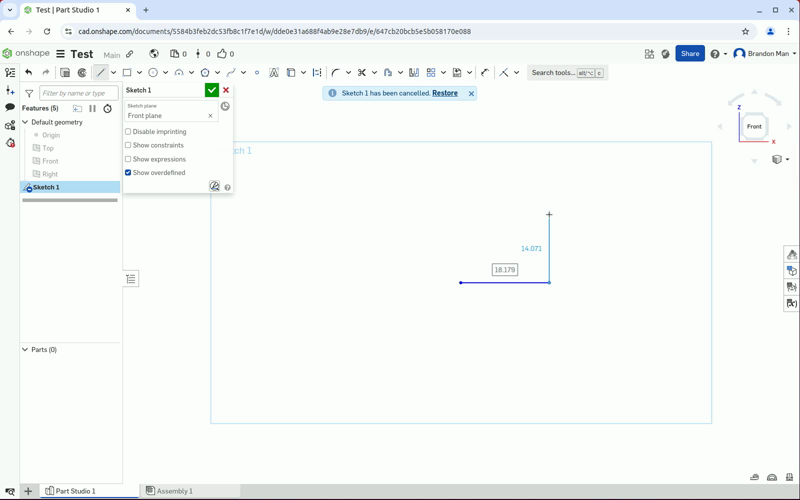
click(549, 214)
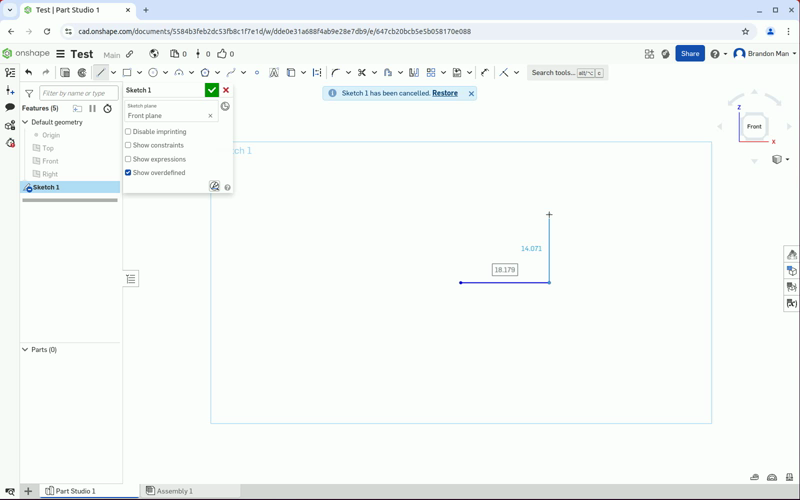
key_up(shift)
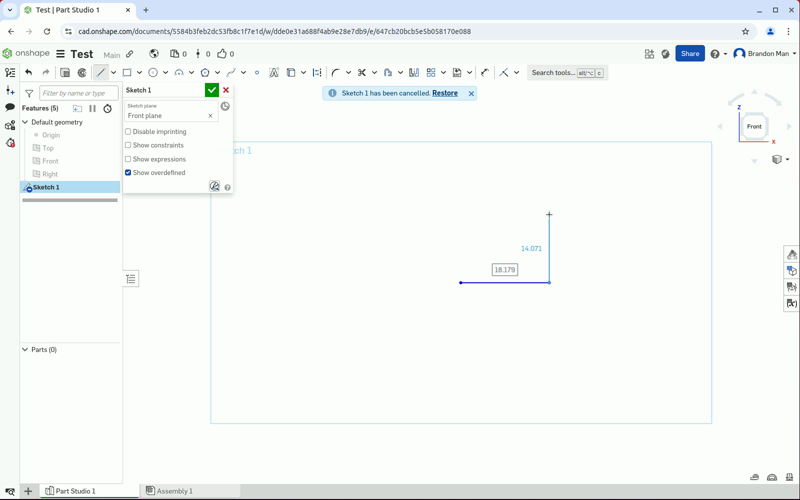
key_down(shift)
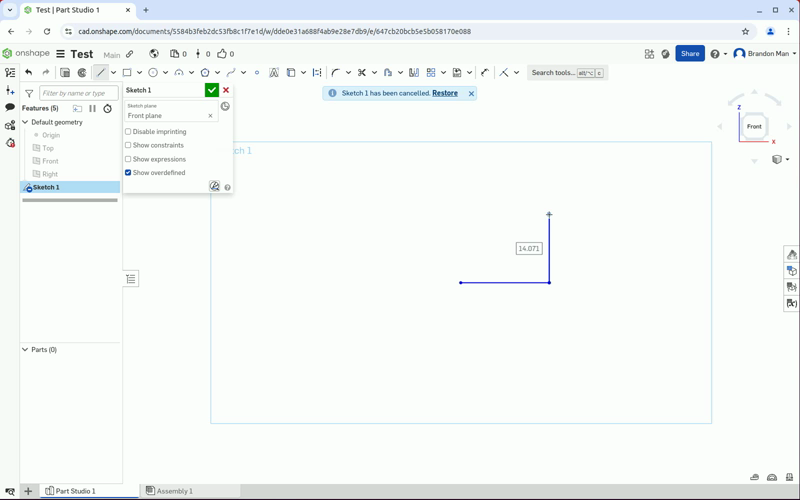
mouse_move(579, 214)
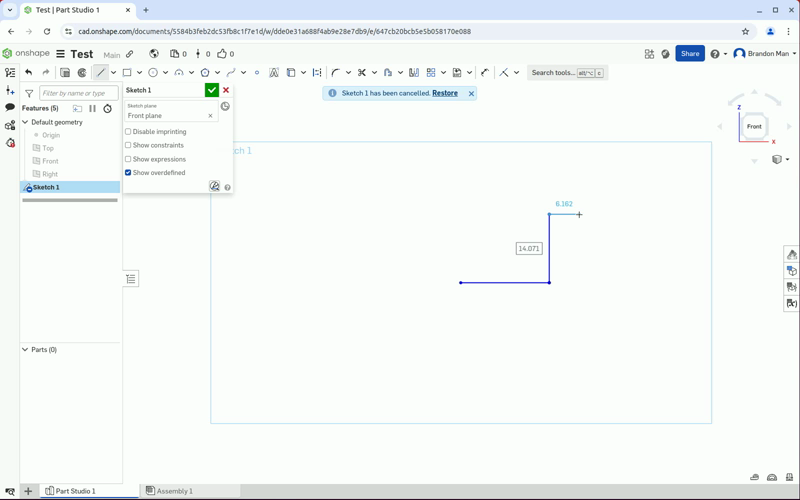
mouse_move(529, 214)
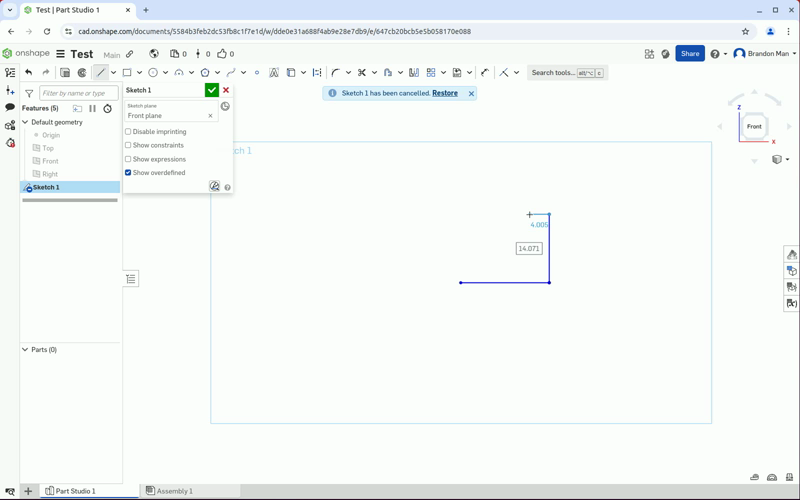
click(529, 214)
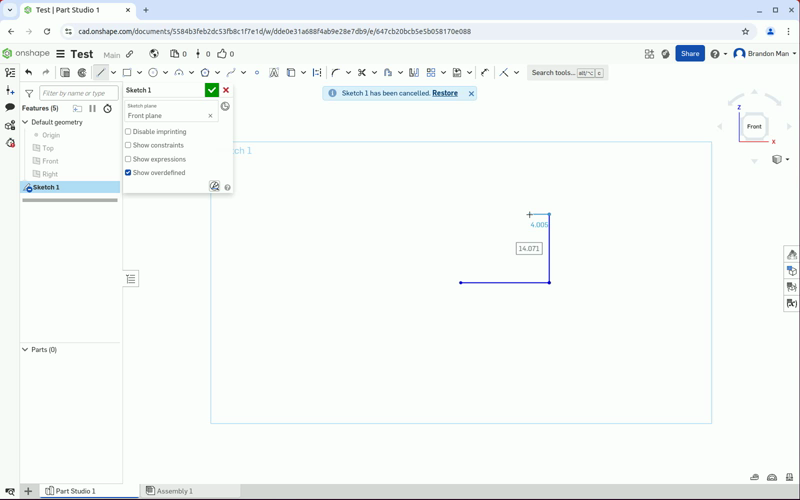
key_up(shift)
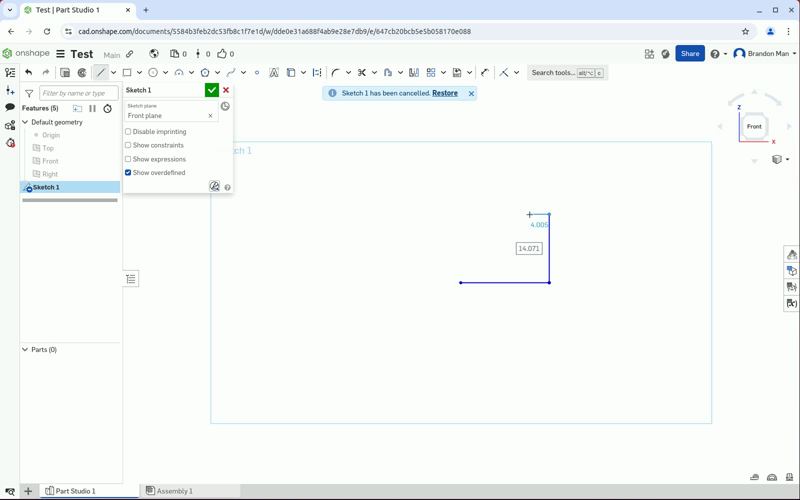
key(esc)
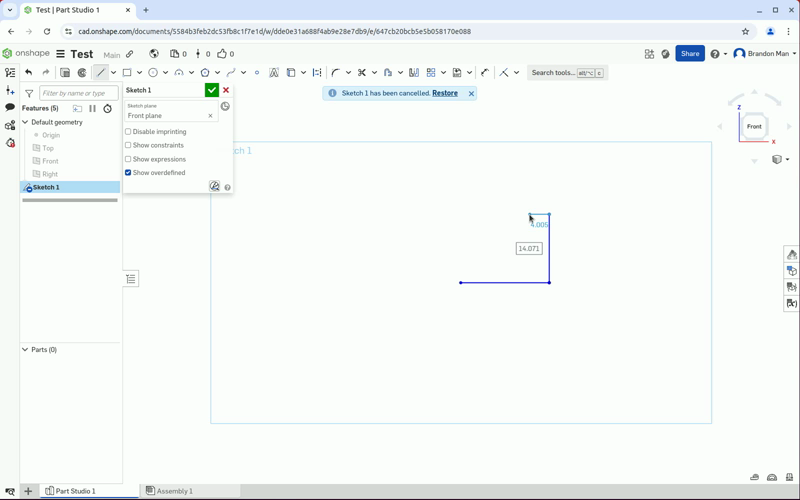
key(a)
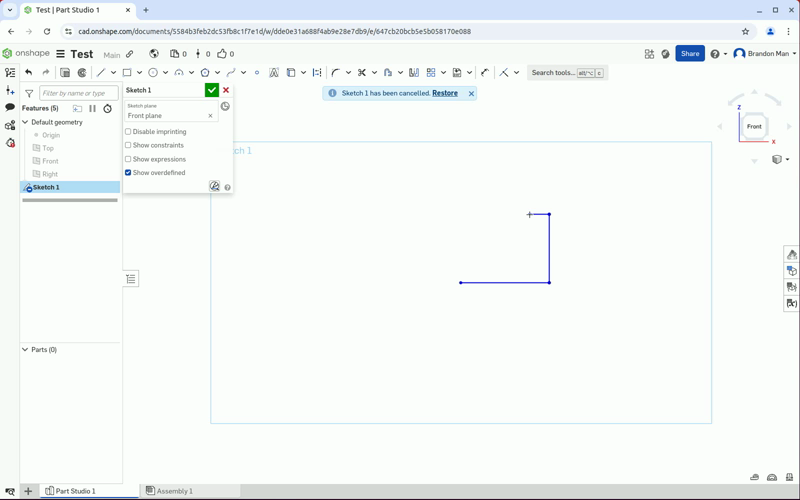
mouse_move(529, 214)
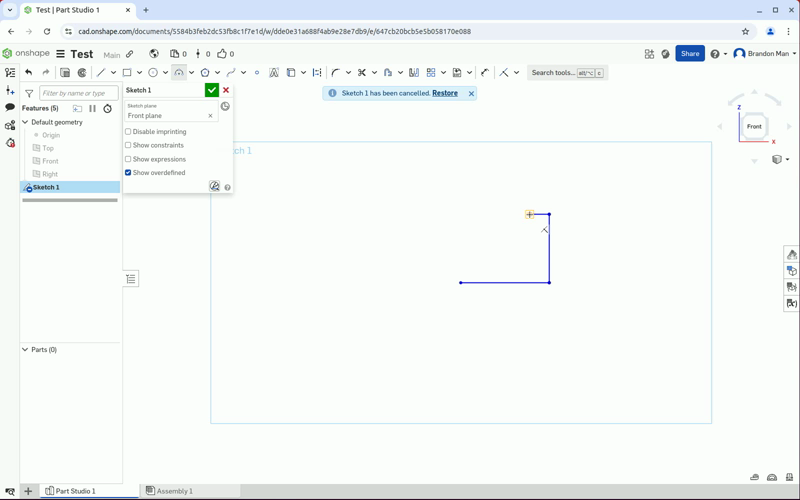
click(529, 214)
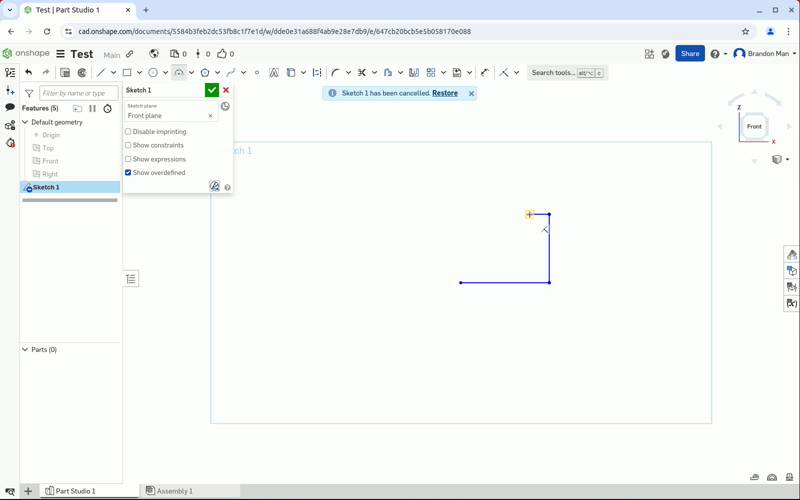
key_down(shift)
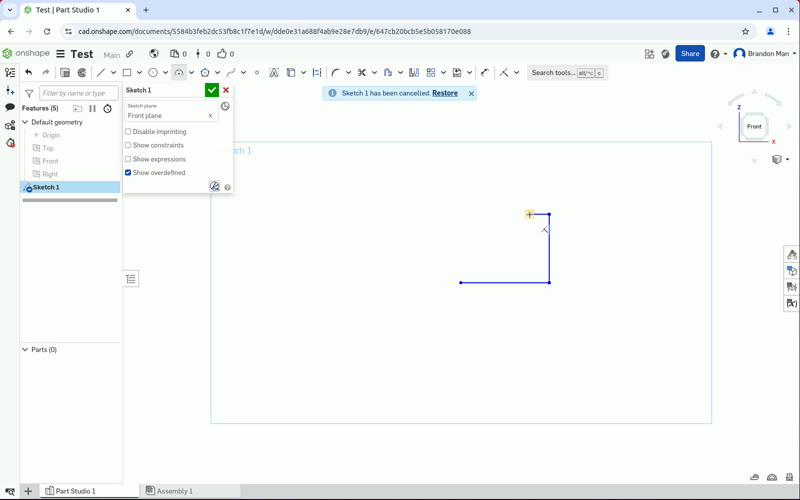
mouse_move(480, 214)
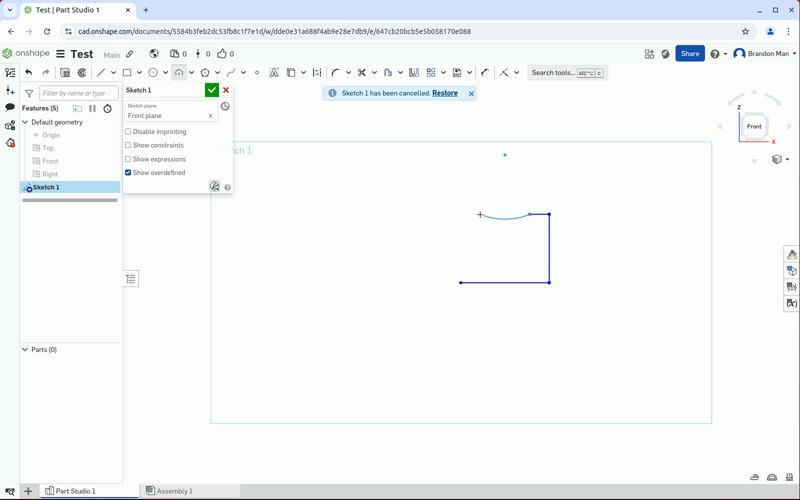
click(480, 214)
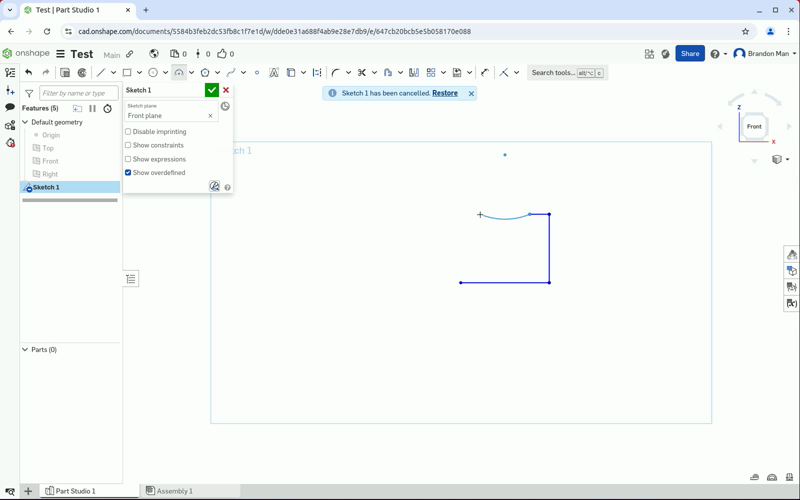
mouse_move(504, 238)
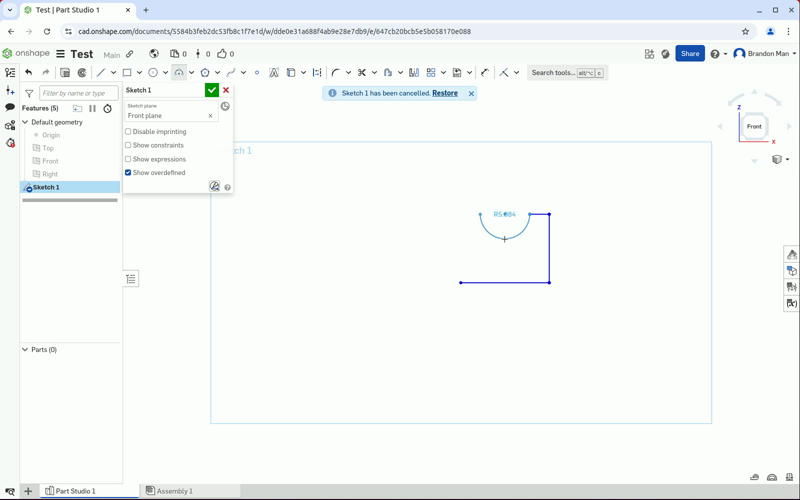
click(504, 238)
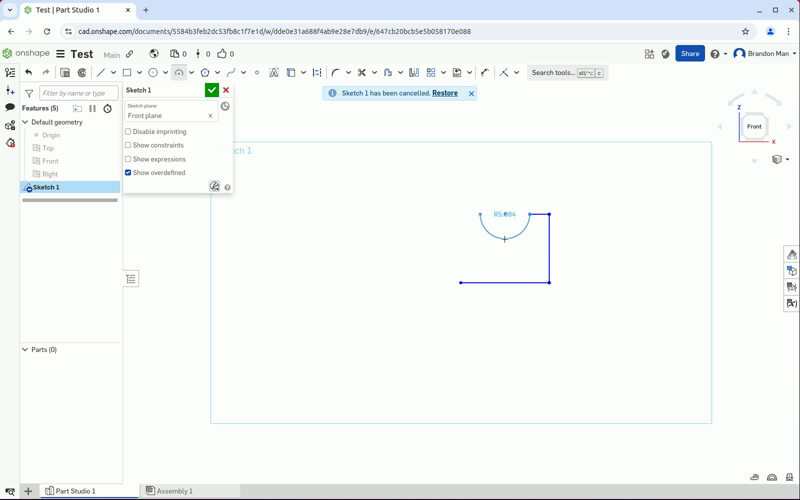
key_up(shift)
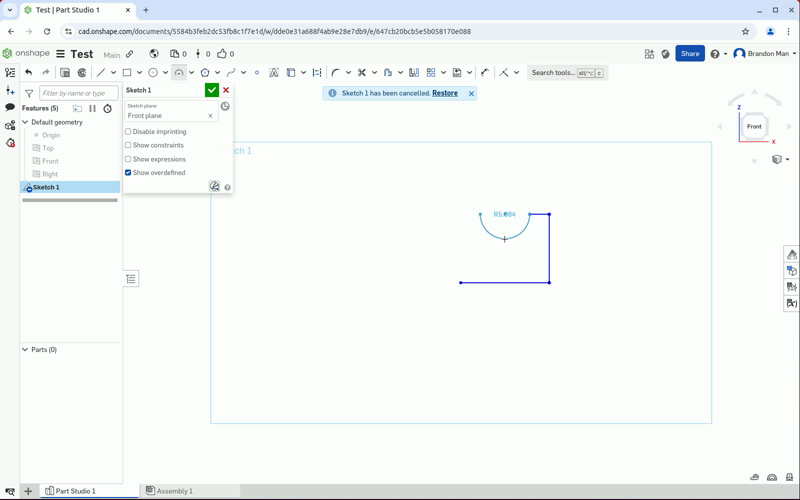
key(esc)
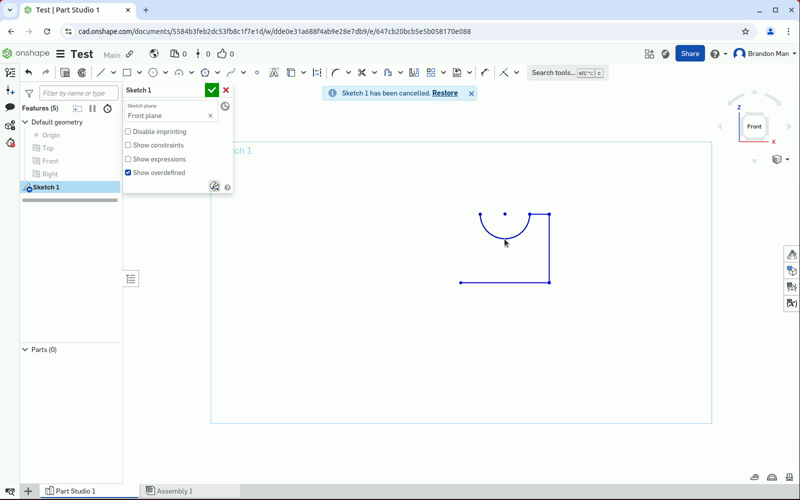
key(l)
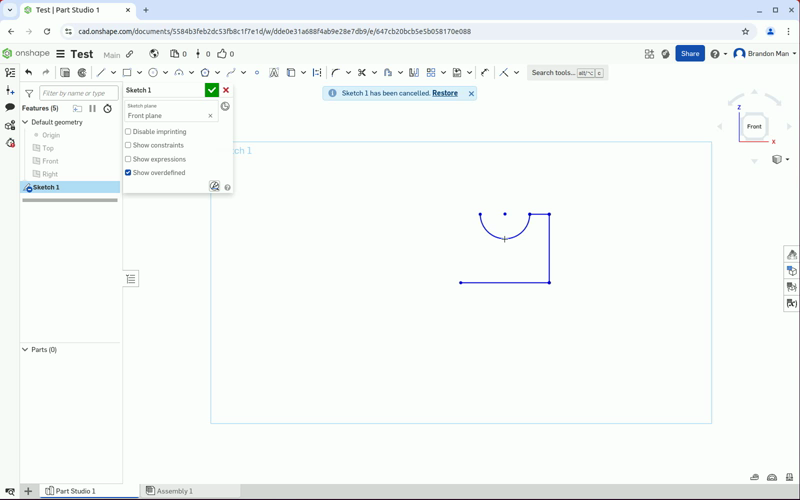
mouse_move(480, 214)
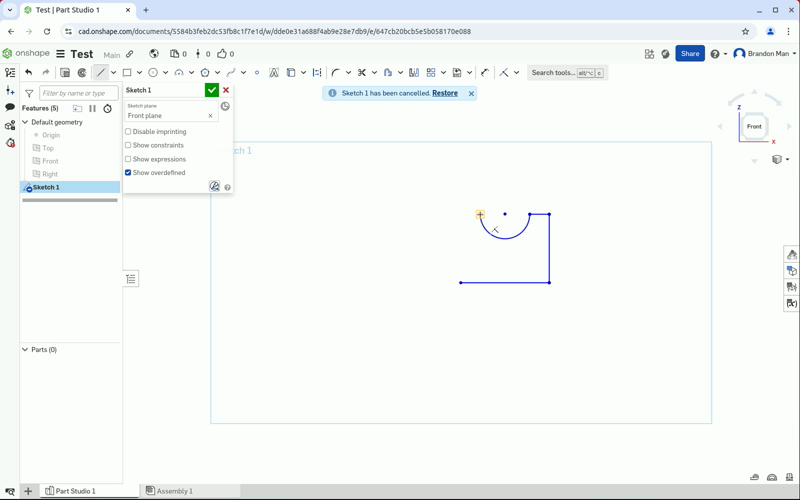
click(480, 214)
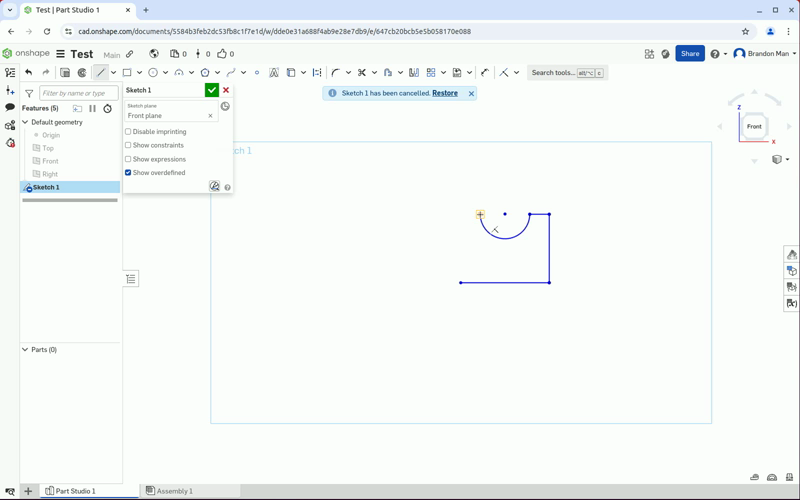
key_down(shift)
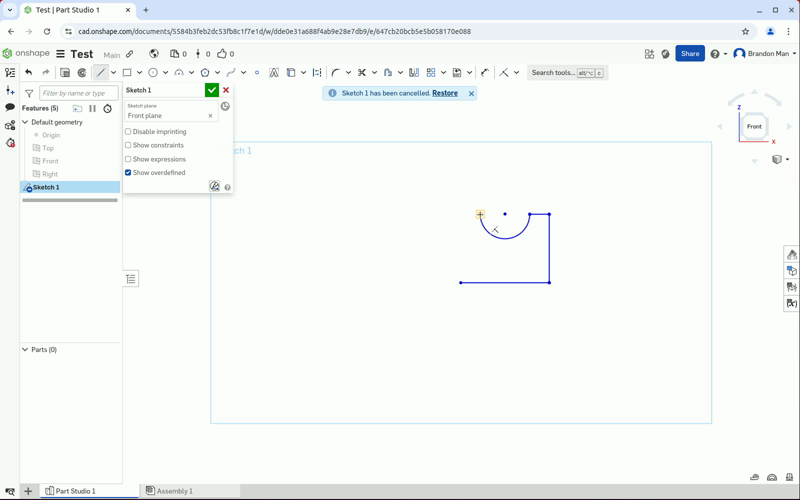
mouse_move(510, 214)
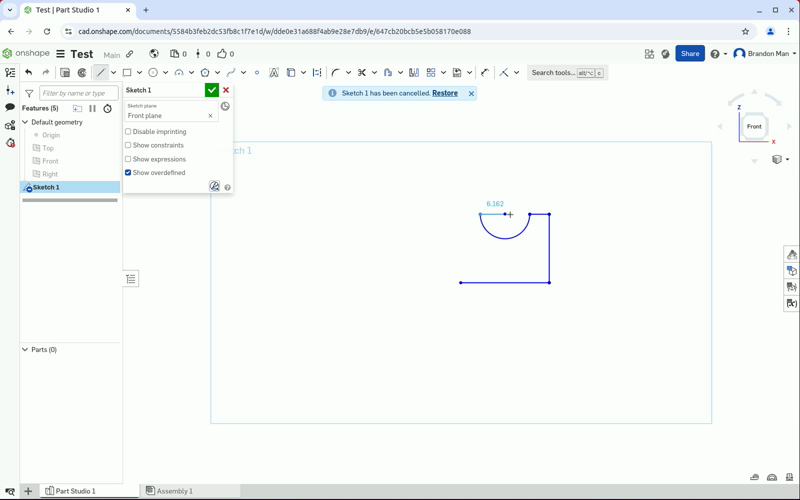
mouse_move(460, 214)
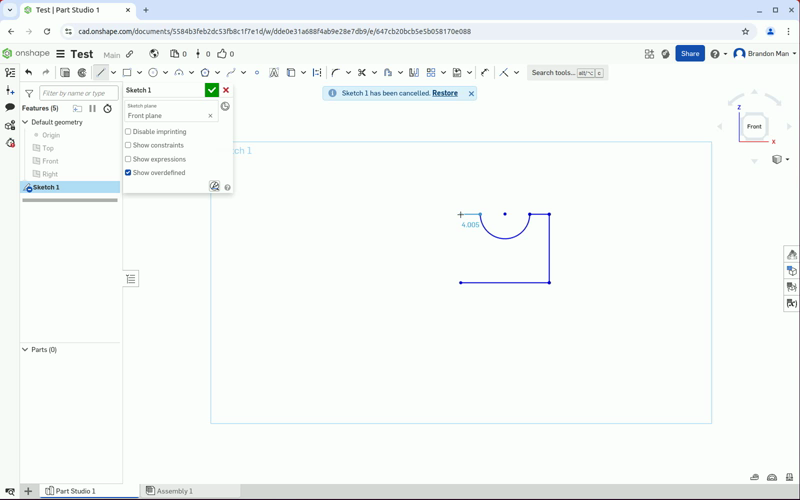
click(460, 214)
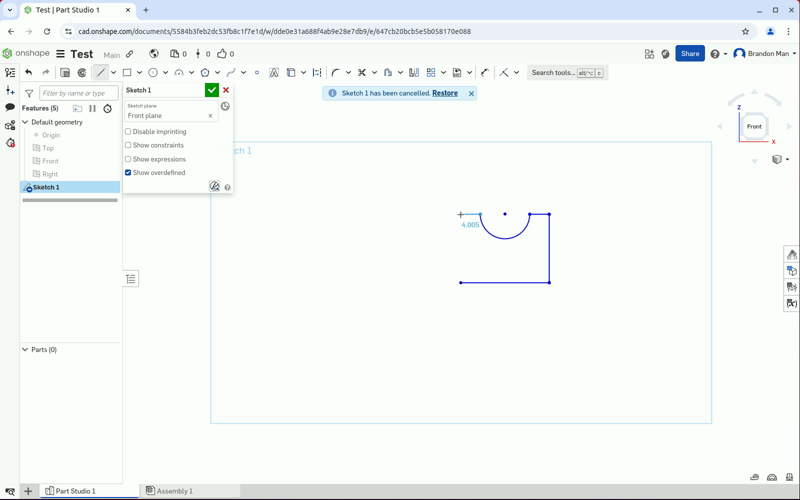
key_up(shift)
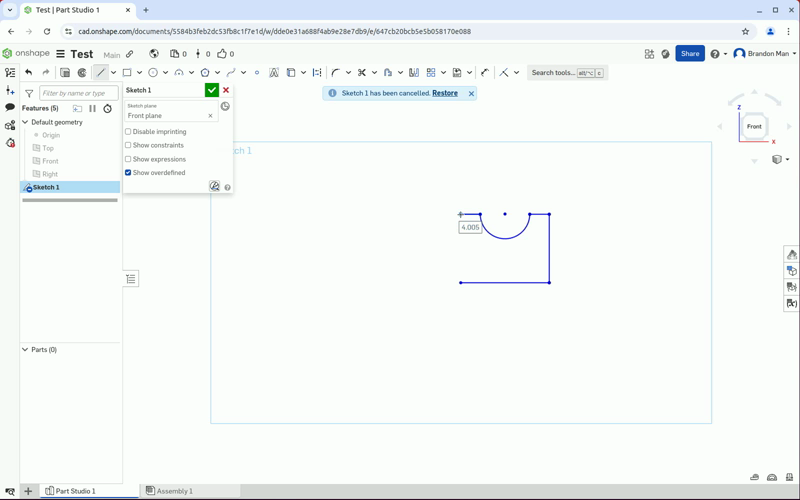
key_down(shift)
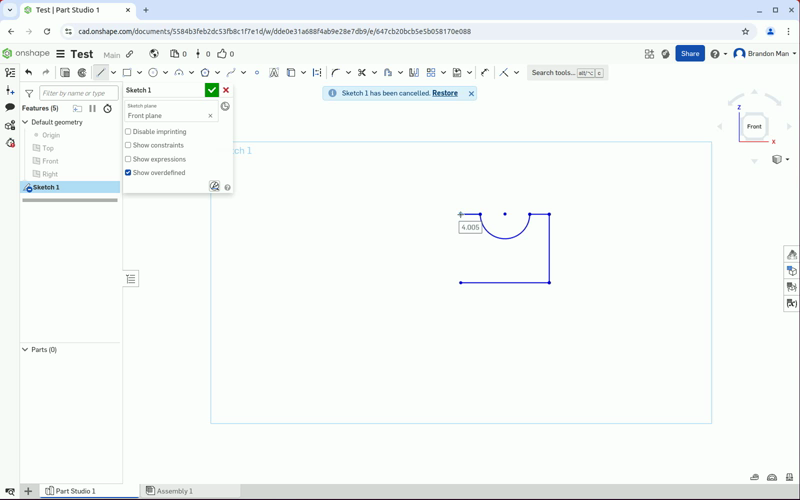
mouse_move(460, 282)
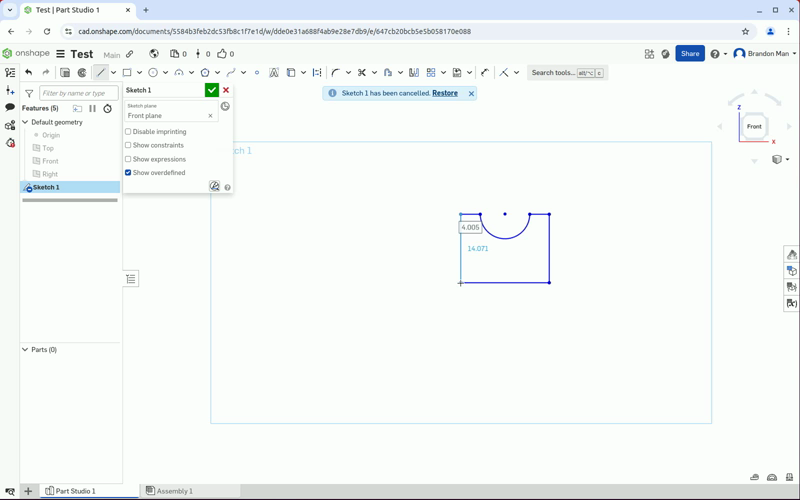
key_up(shift)
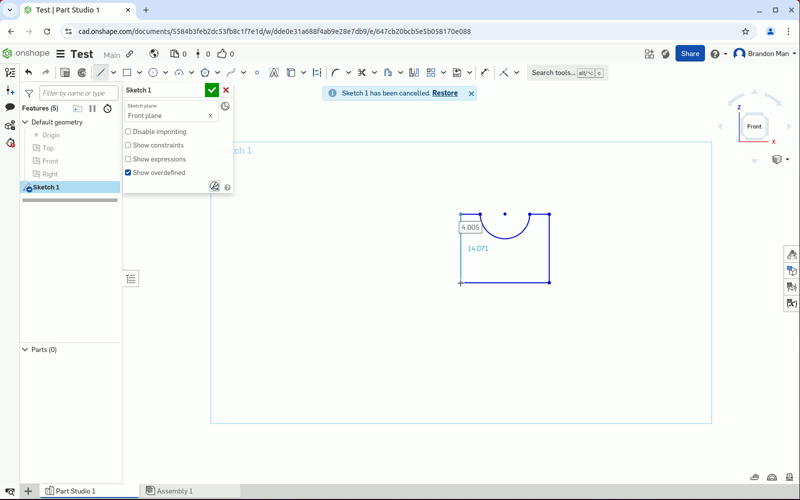
click(460, 282)
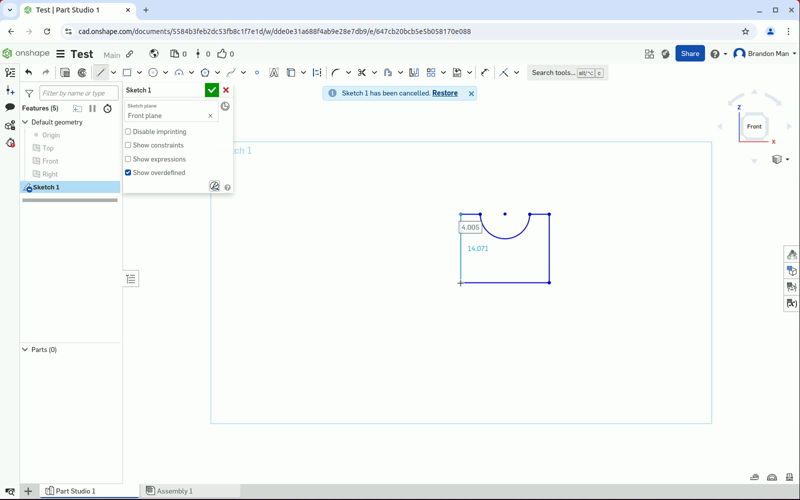
key(esc)
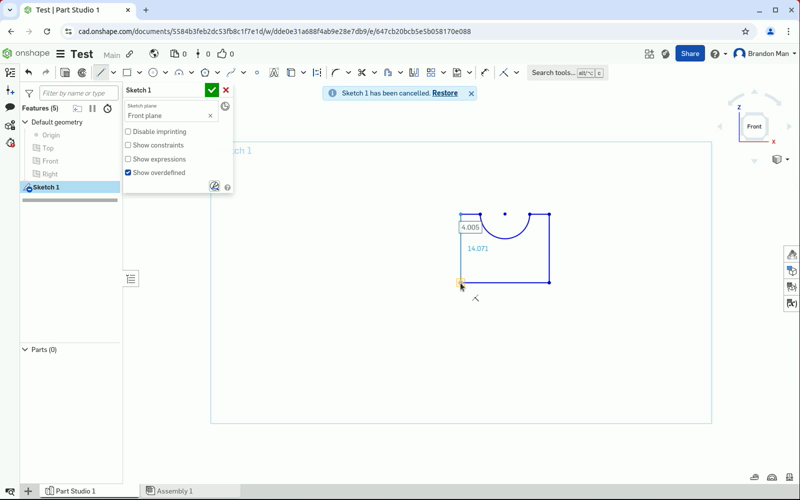
mouse_move(482, 221)
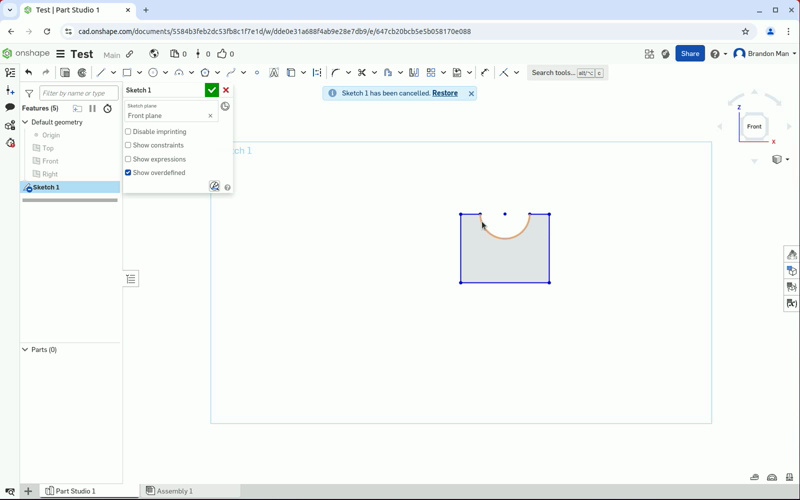
scroll(6)
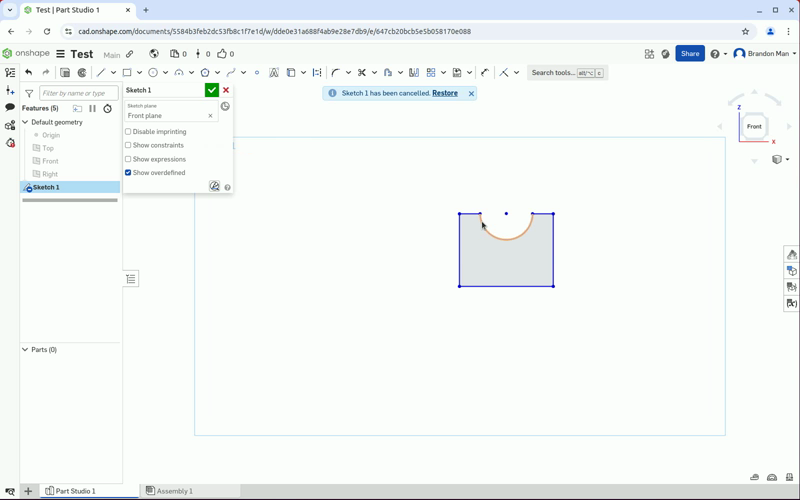
scroll(6)
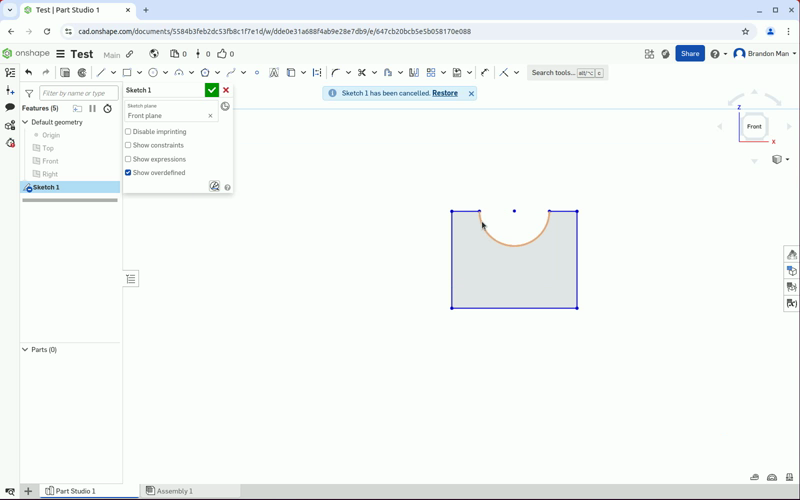
scroll(6)
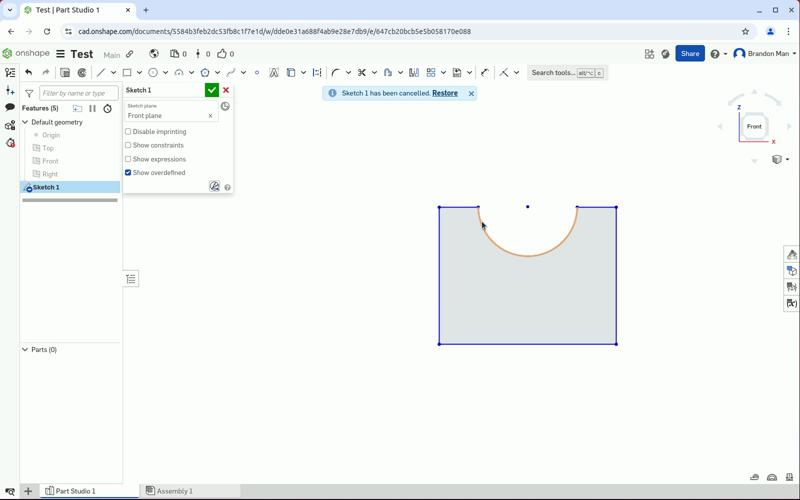
scroll(6)
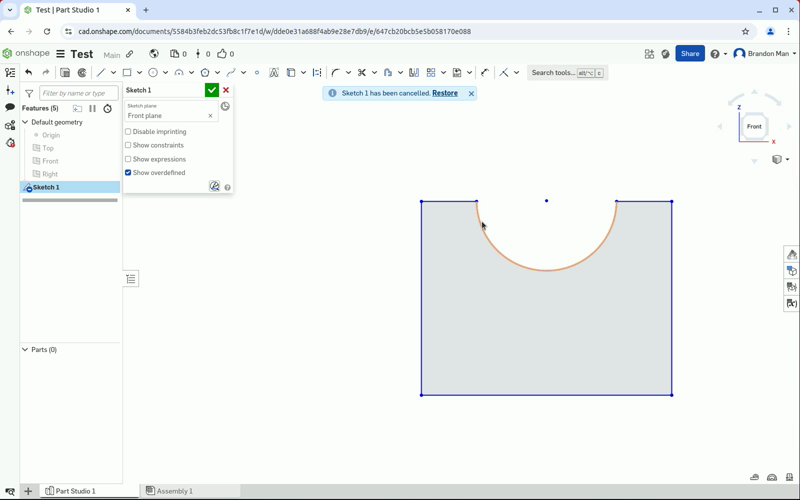
scroll(6)
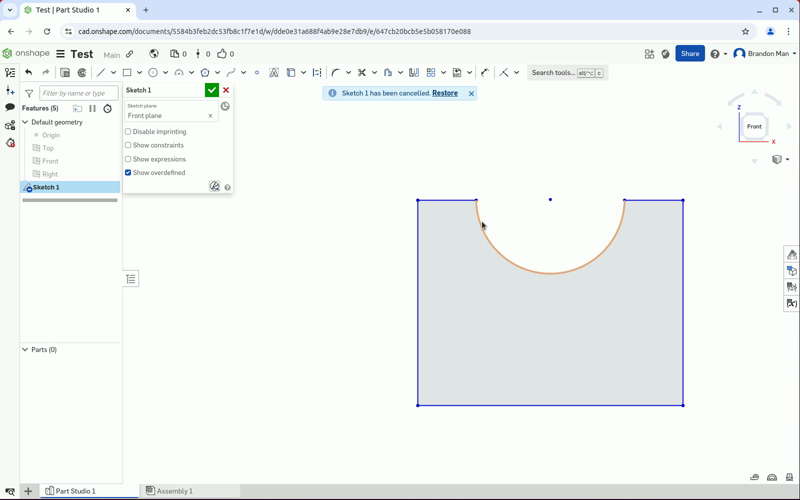
scroll(6)
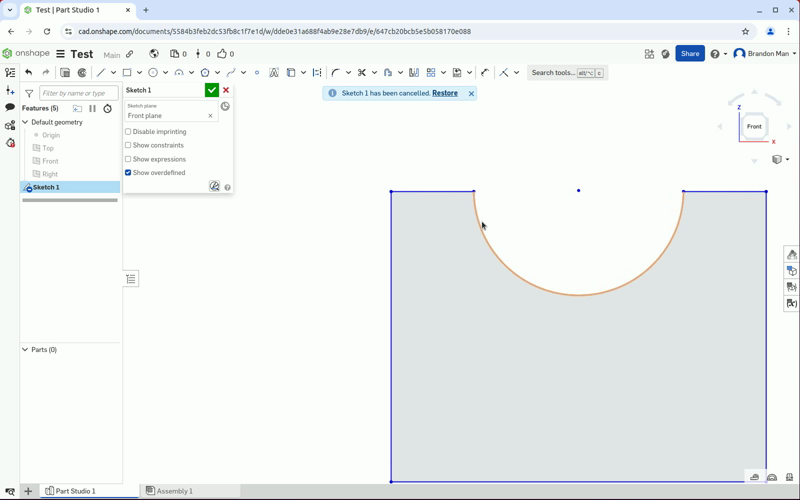
scroll(6)
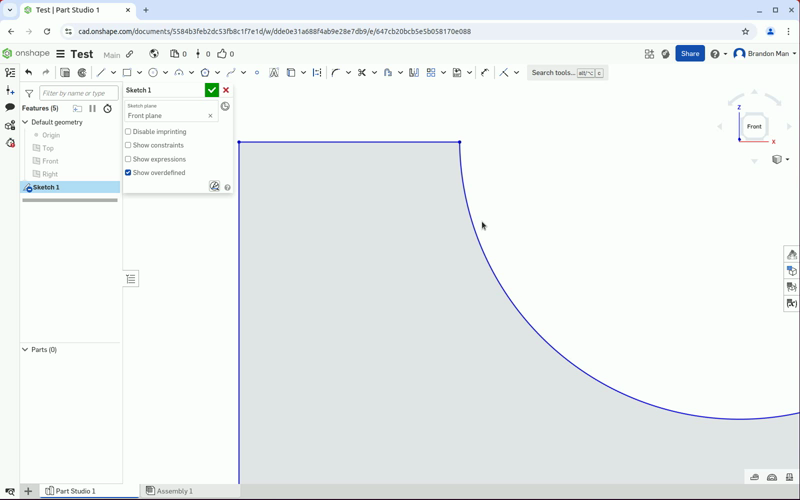
click(482, 221)
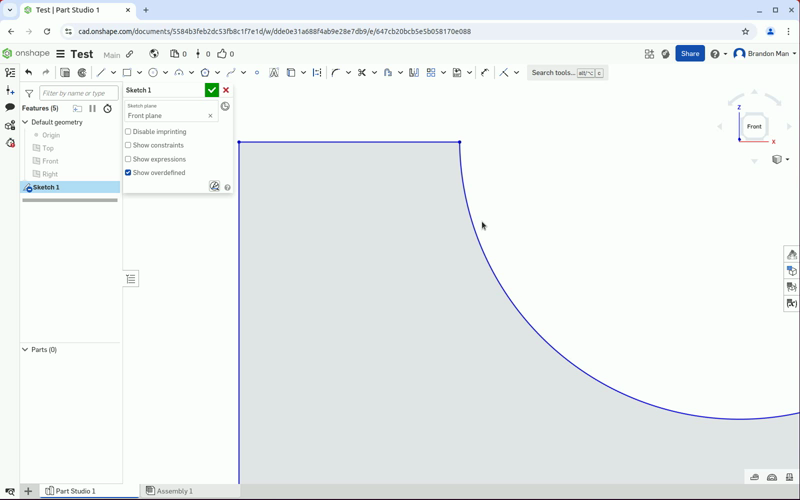
scroll(-6)
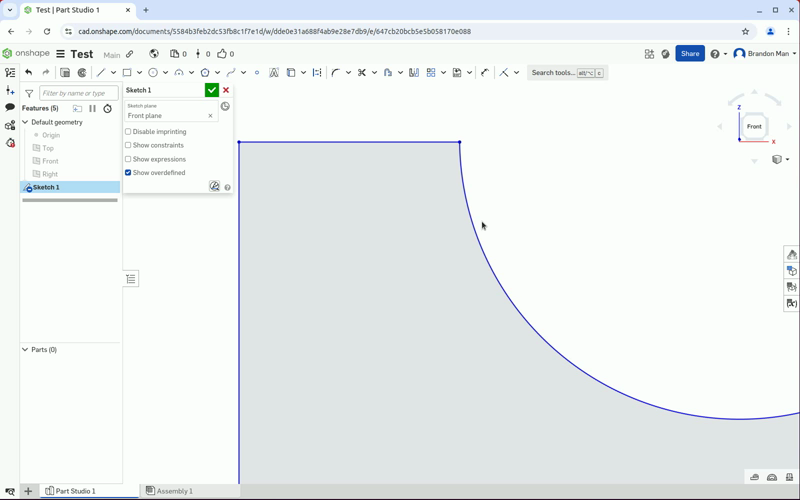
scroll(-6)
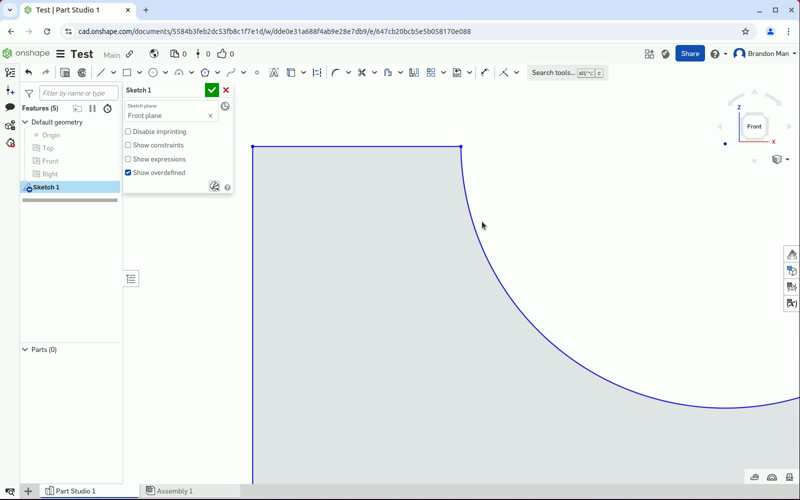
scroll(-6)
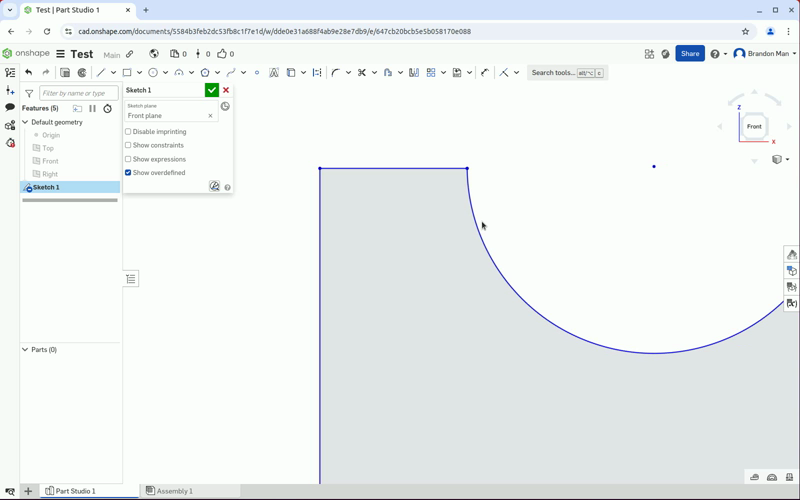
scroll(-6)
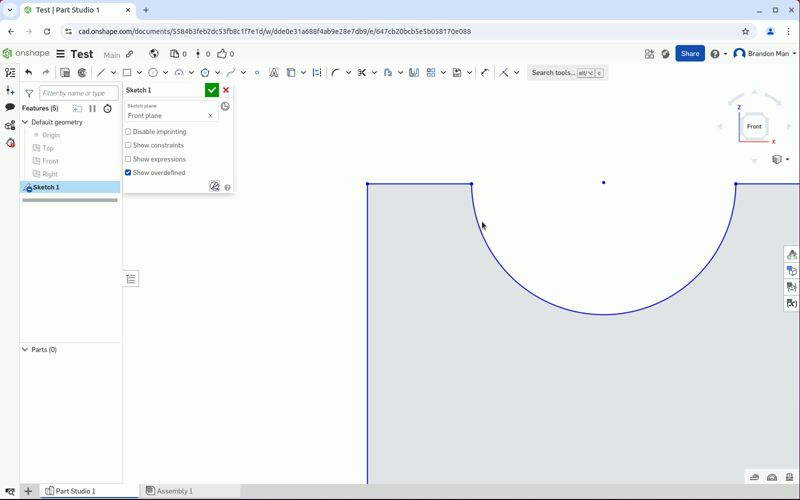
scroll(-6)
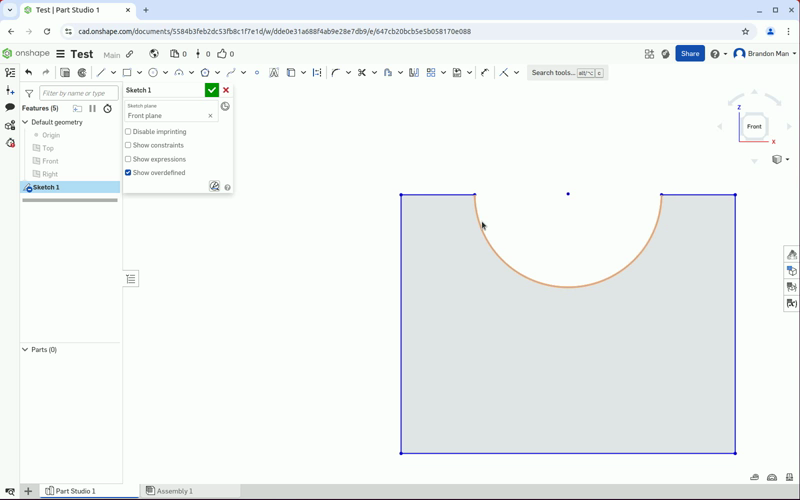
scroll(-6)
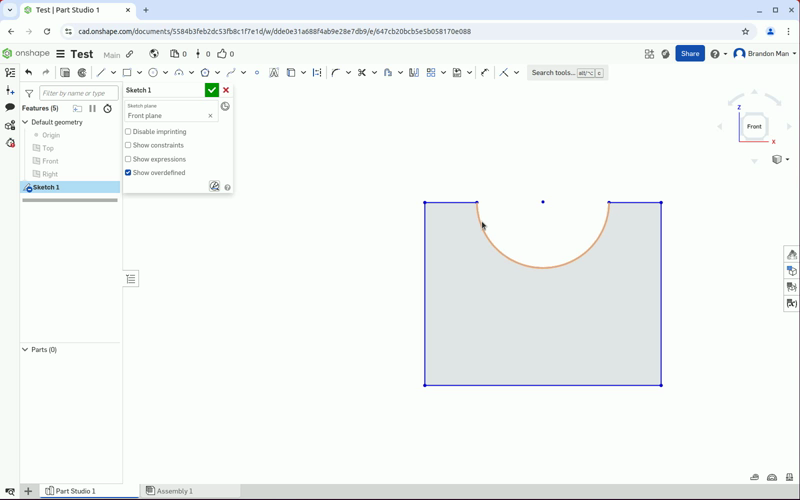
scroll(-6)
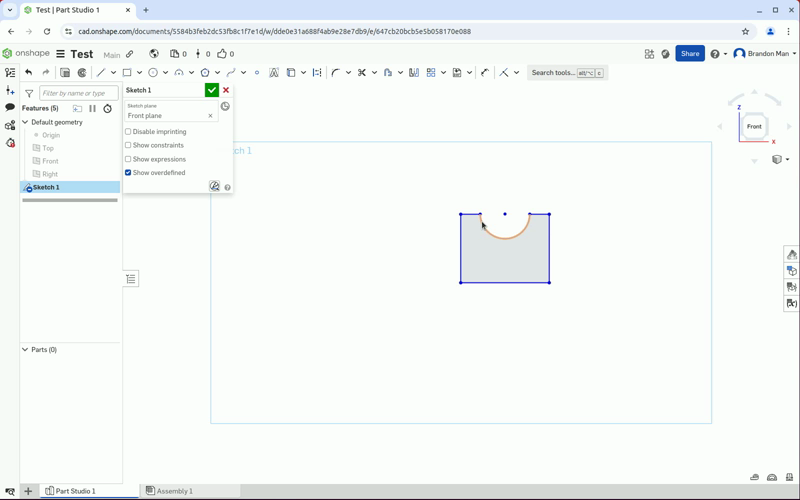
mouse_move(73, 352)
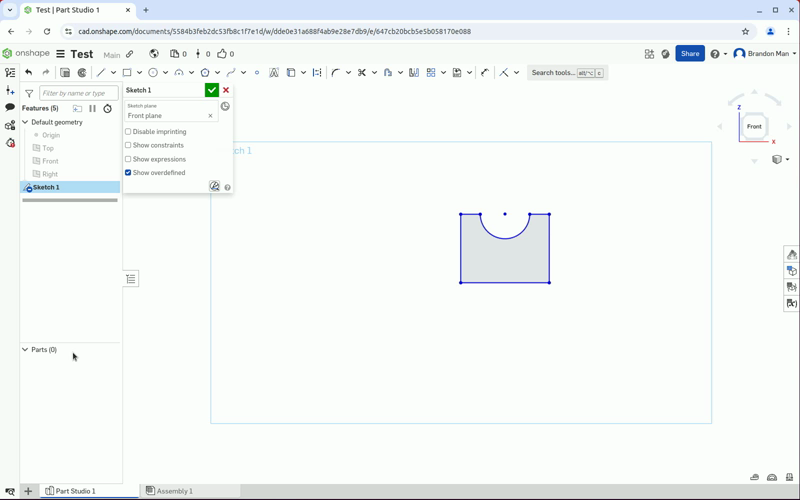
key(shift+y)
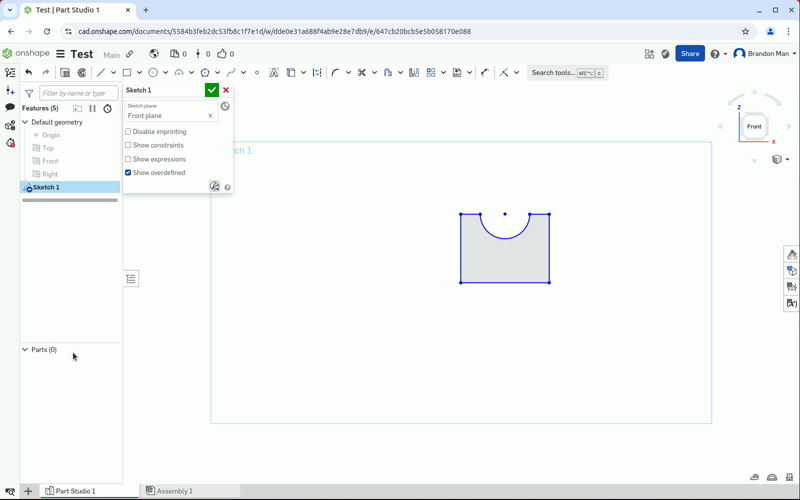
key(shift+e)
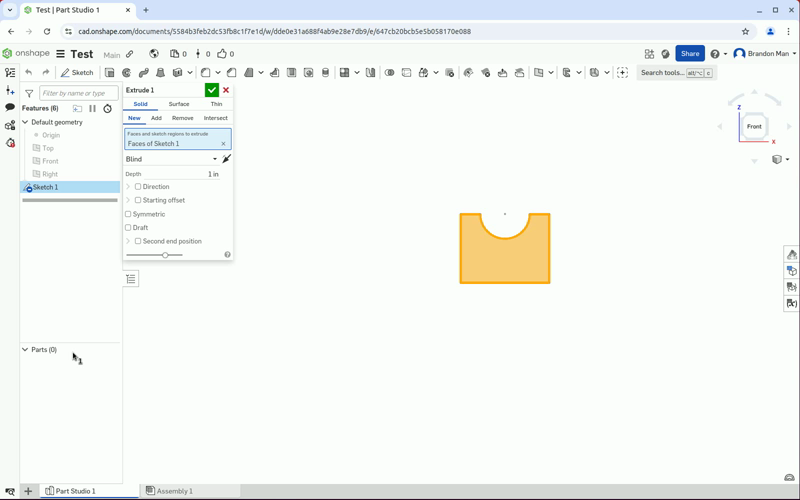
mouse_move(143, 106)
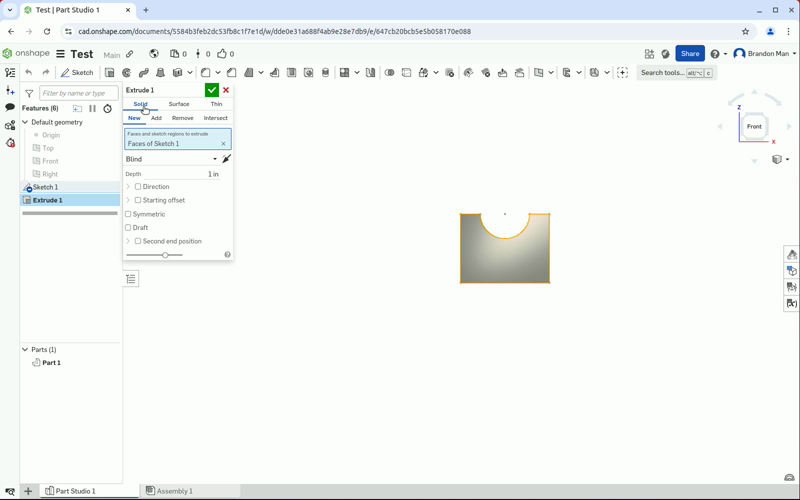
click(143, 106)
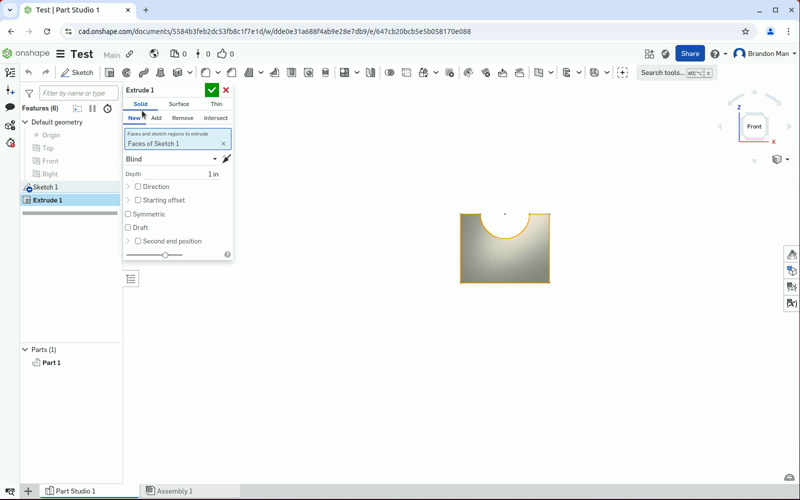
mouse_move(137, 120)
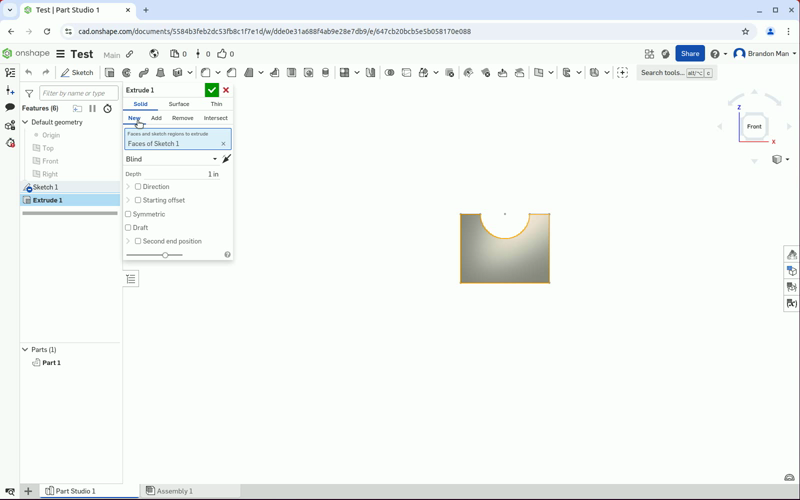
click(137, 120)
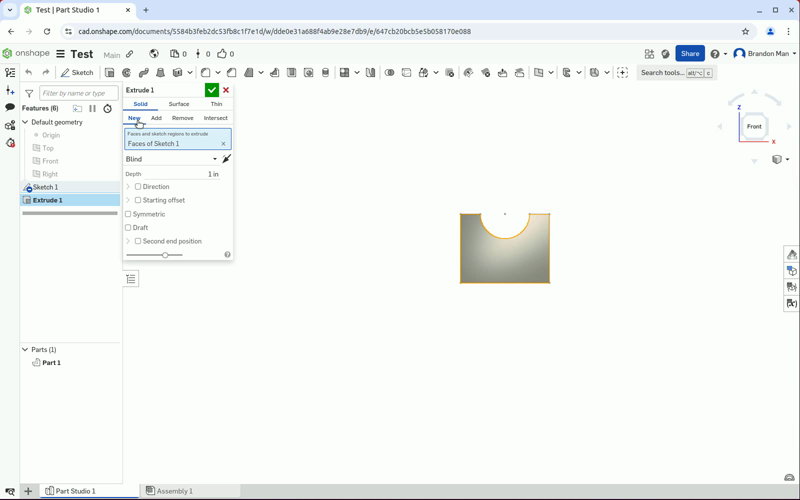
key(tab, 4)
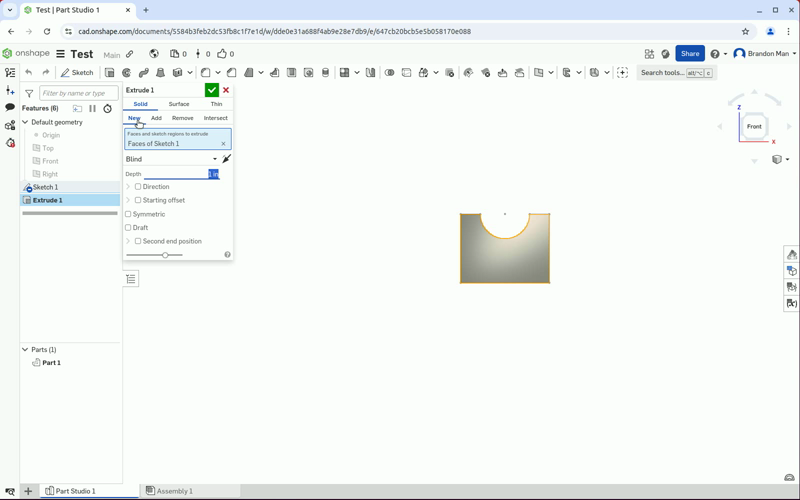
text(6.018)
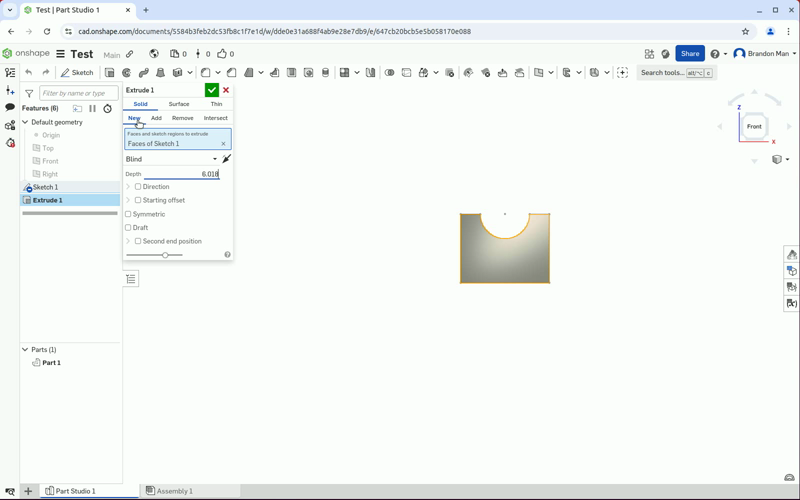
key(enter)
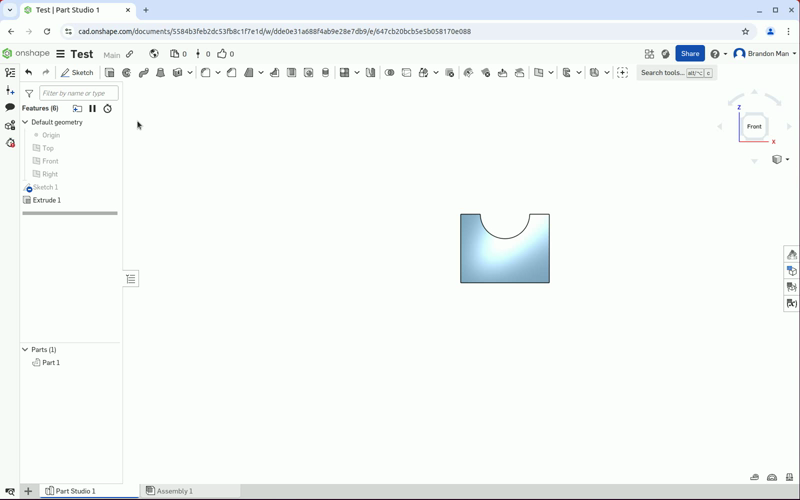
key(shift+h)
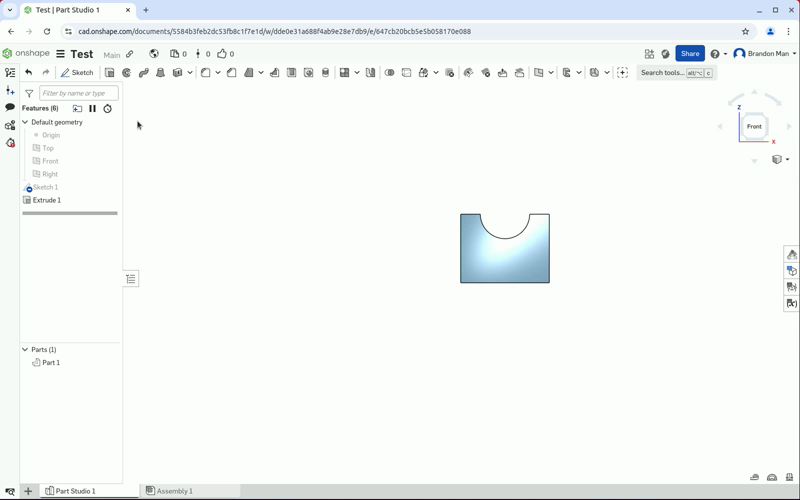
key(shift+h)
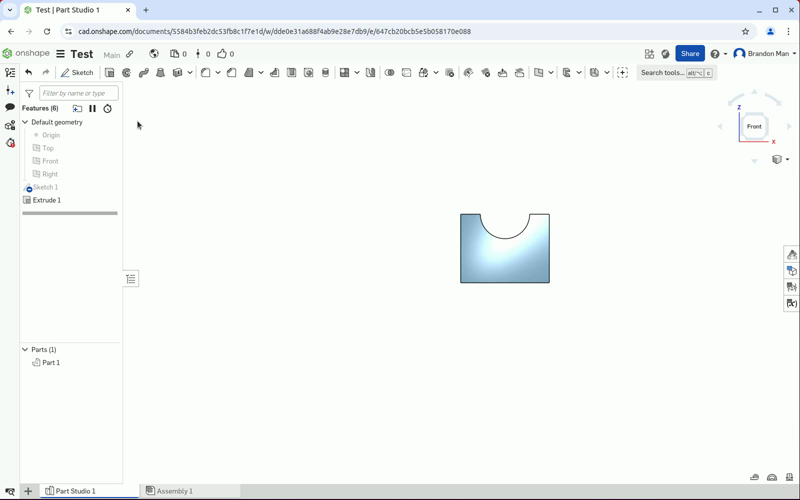
mouse_move(73, 189)
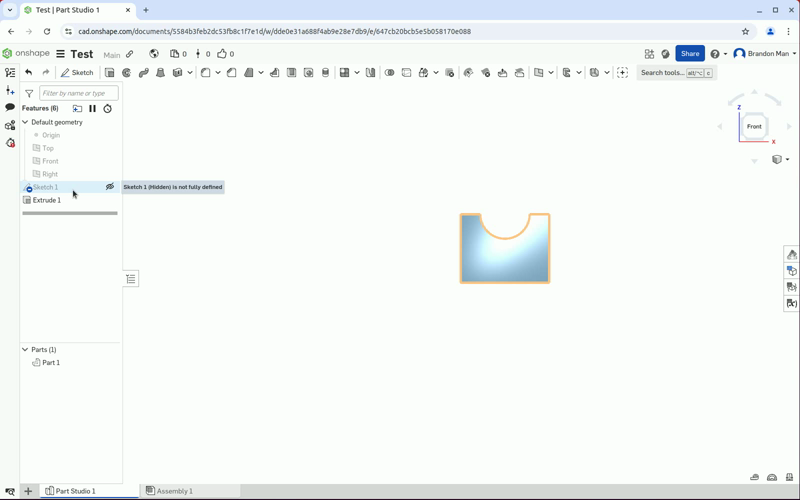
click(73, 189)
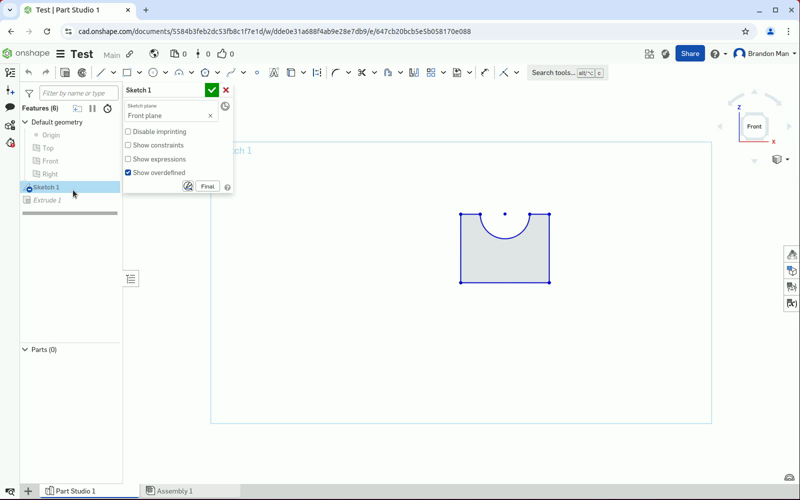
mouse_move(229, 92)
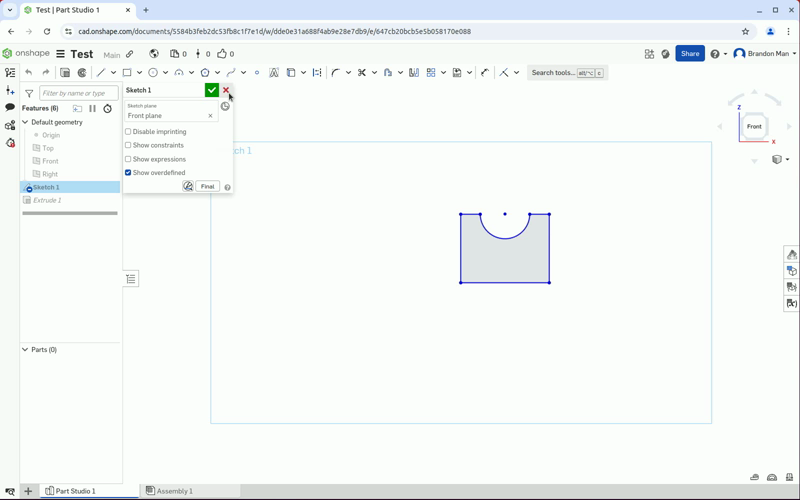
click(229, 92)
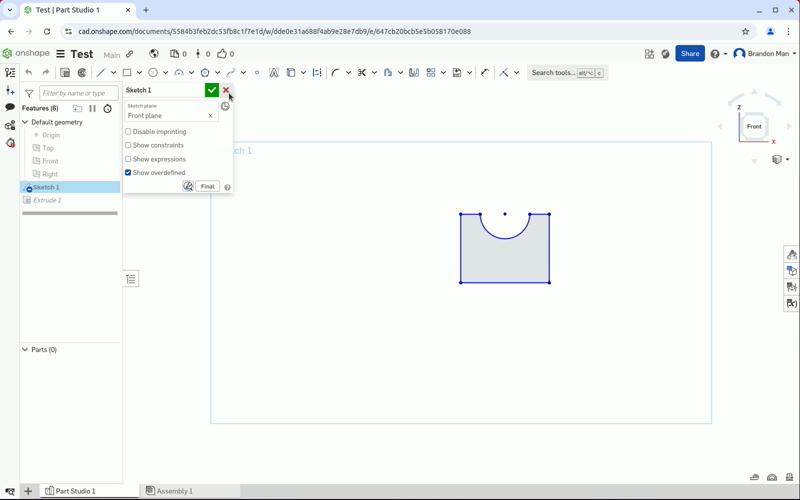
key(shift+s)
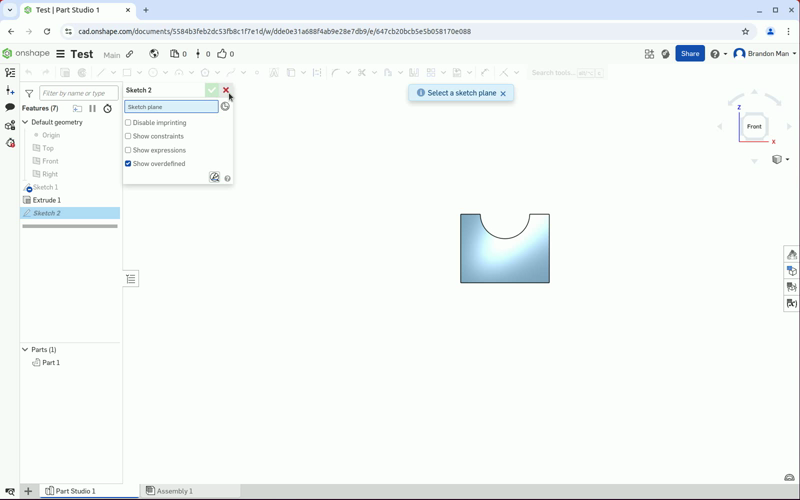
mouse_move(73, 163)
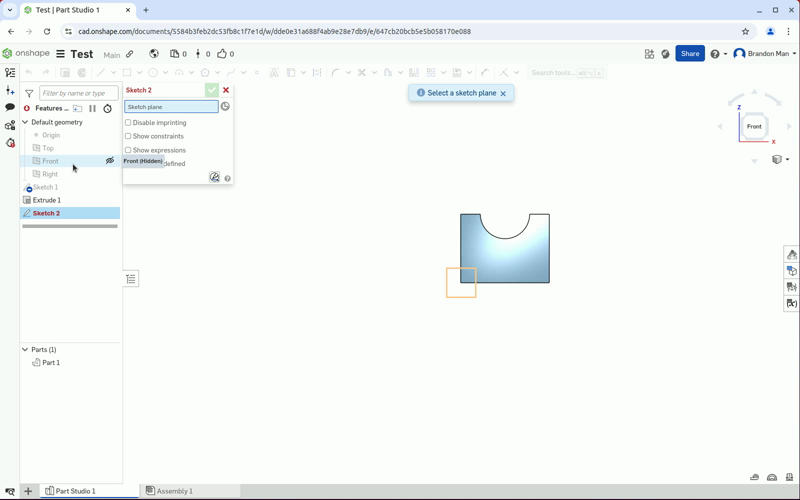
click(73, 163)
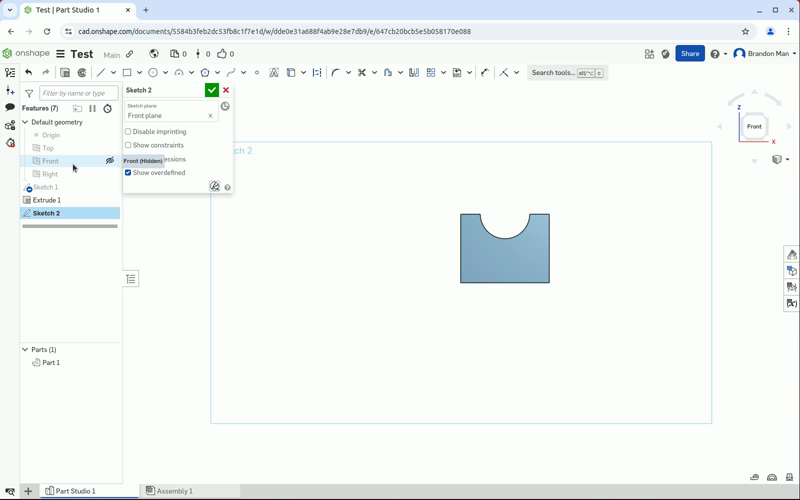
mouse_move(73, 352)
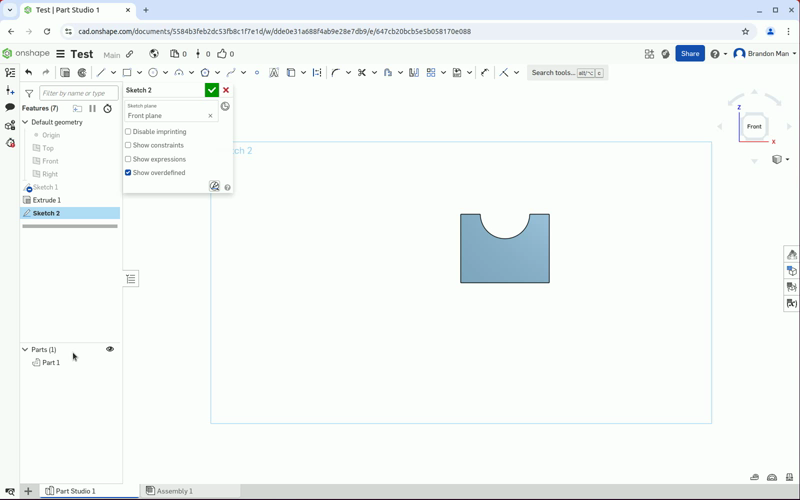
key(y)
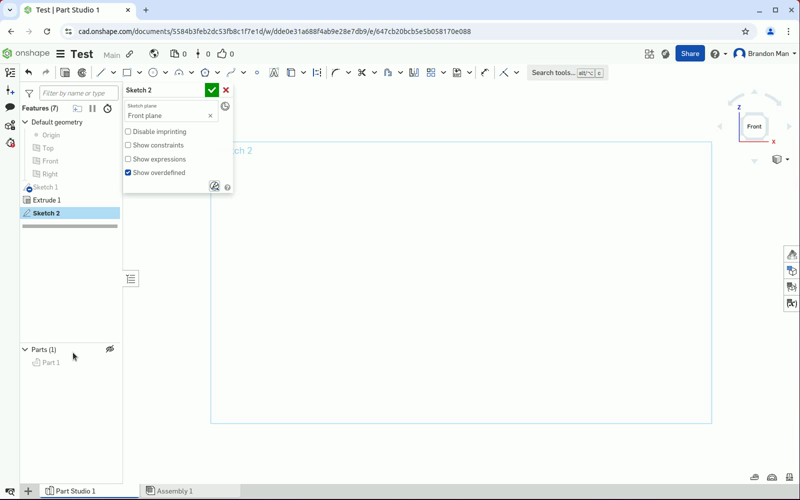
key(l)
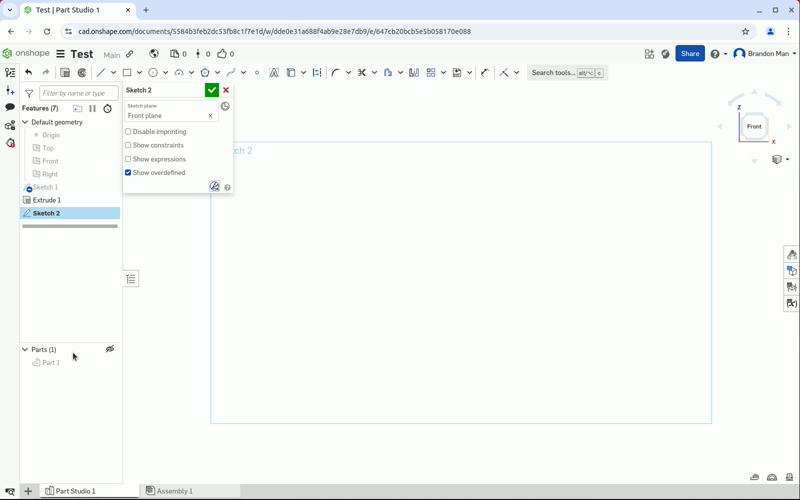
key_down(shift)
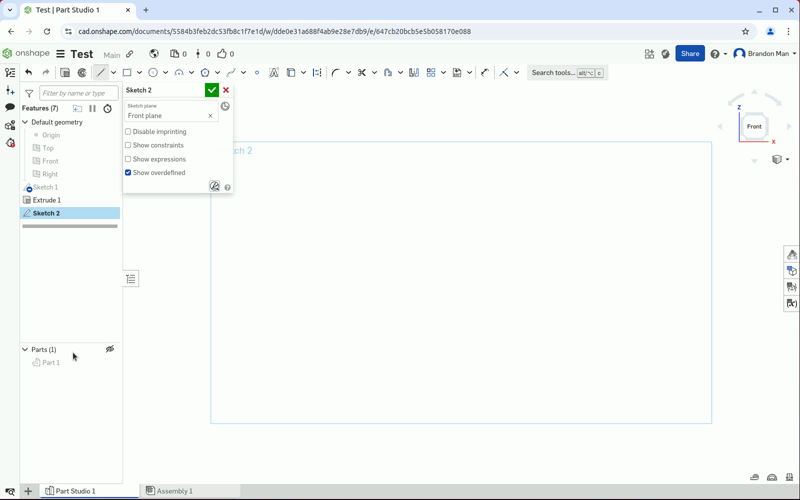
mouse_move(460, 215)
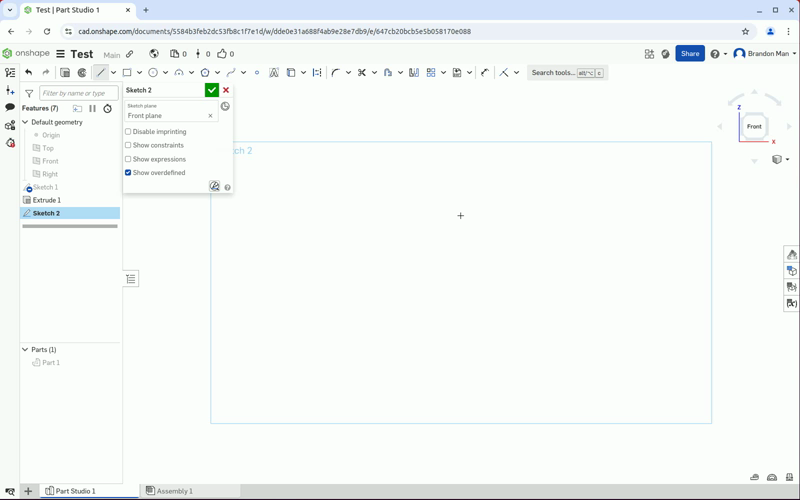
click(460, 215)
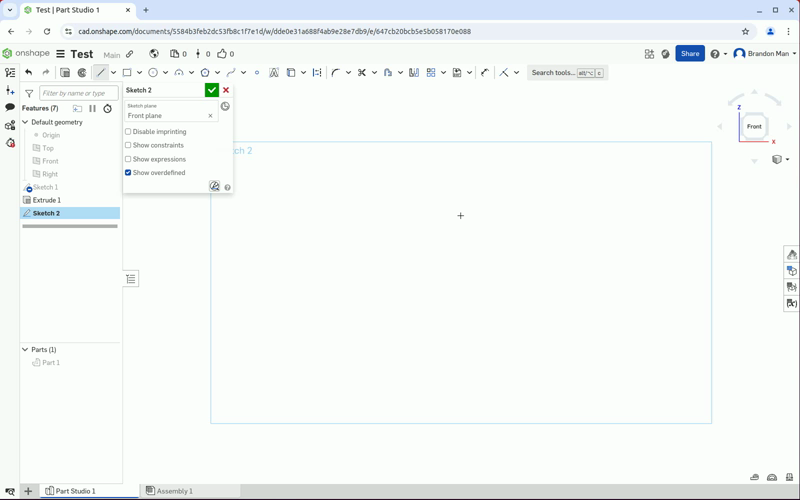
key_up(shift)
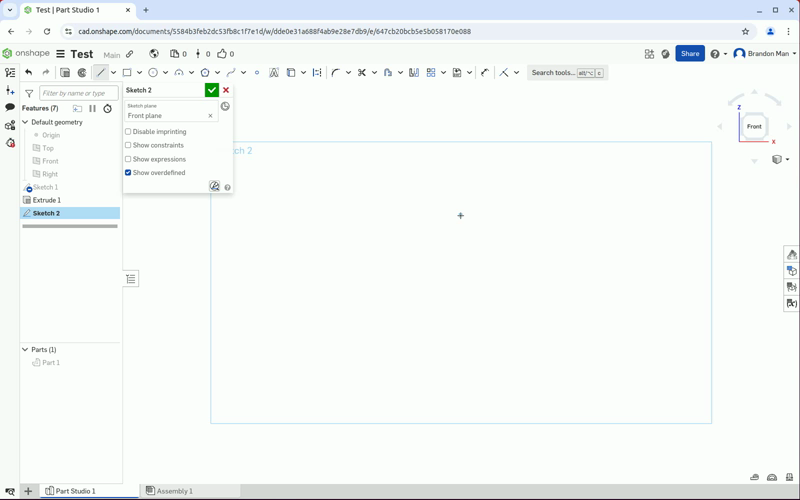
key_down(shift)
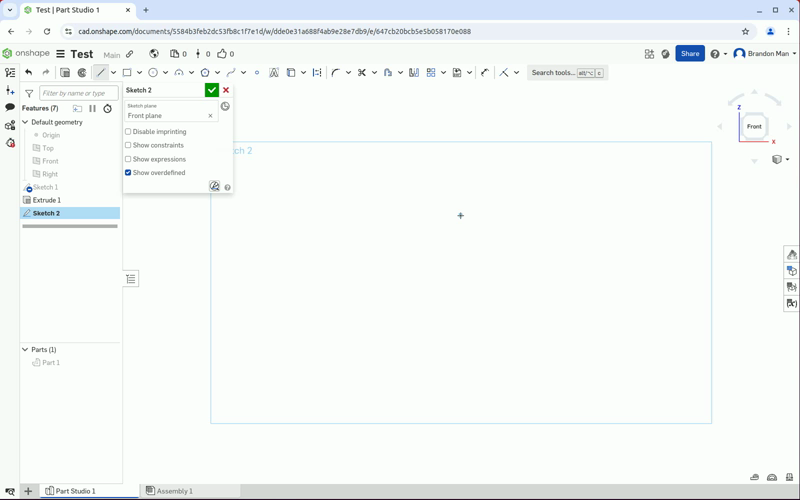
mouse_move(490, 215)
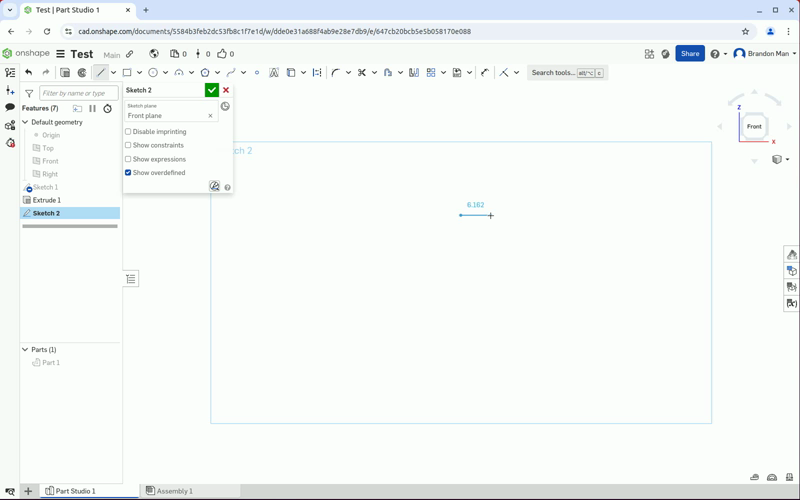
mouse_move(480, 215)
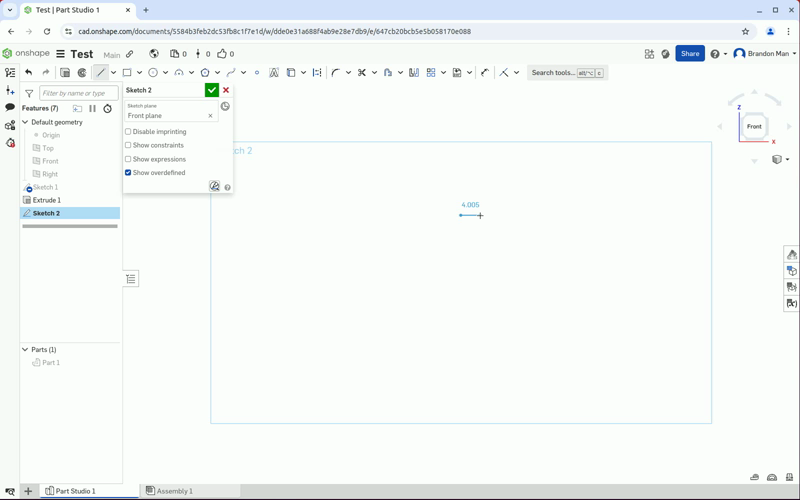
click(480, 215)
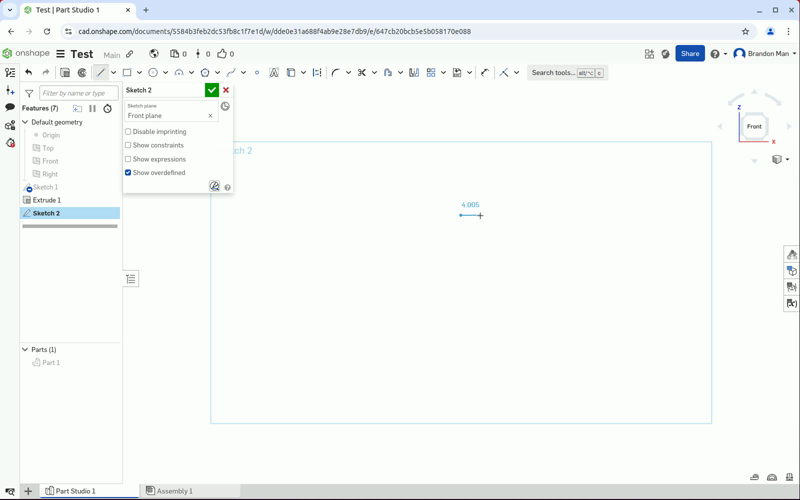
key_up(shift)
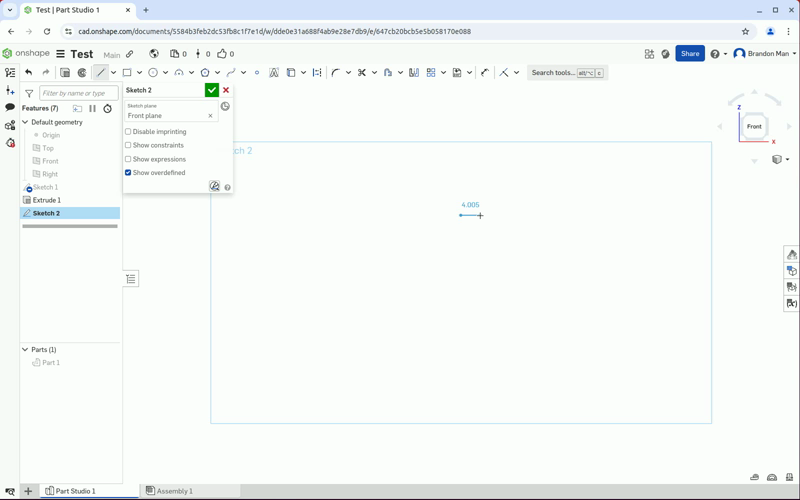
key(esc)
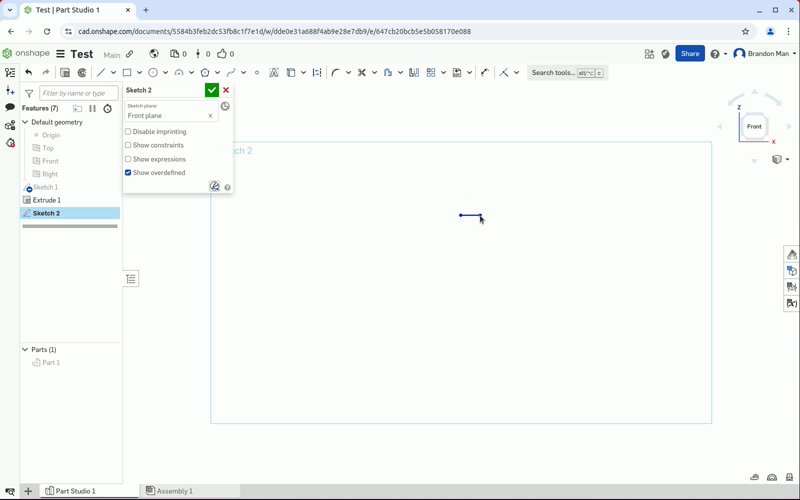
key(a)
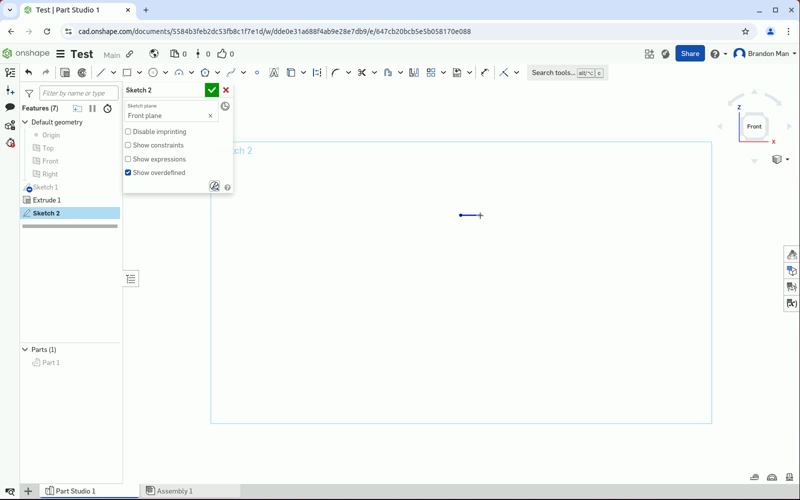
mouse_move(480, 215)
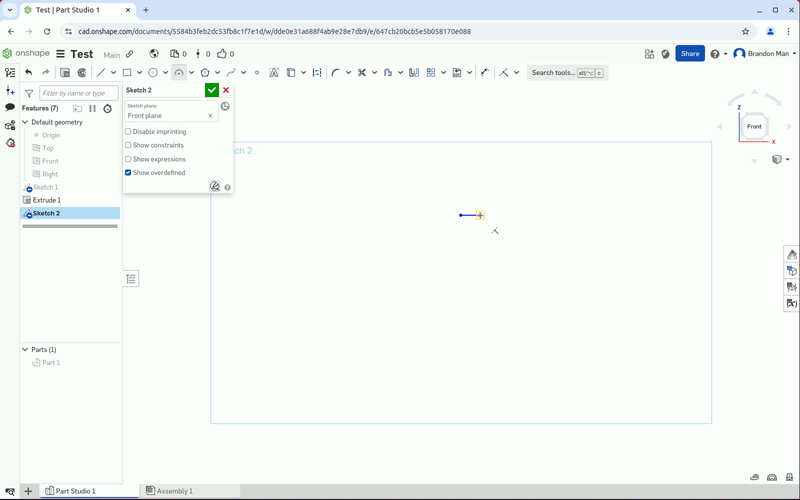
click(480, 215)
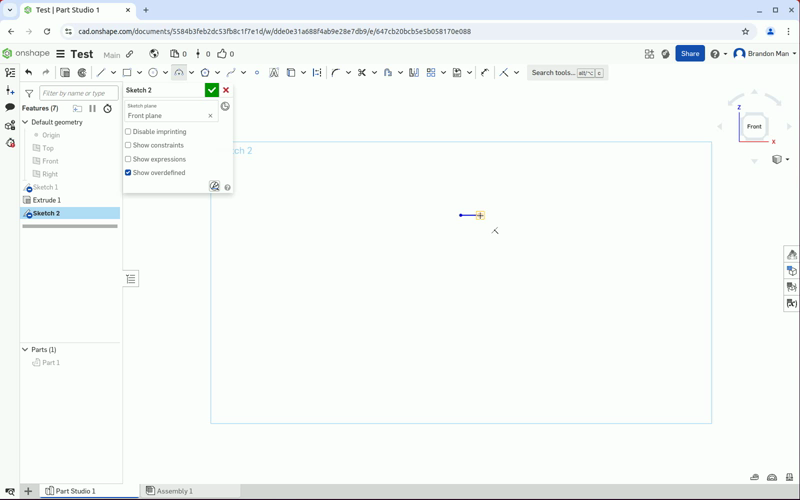
key_down(shift)
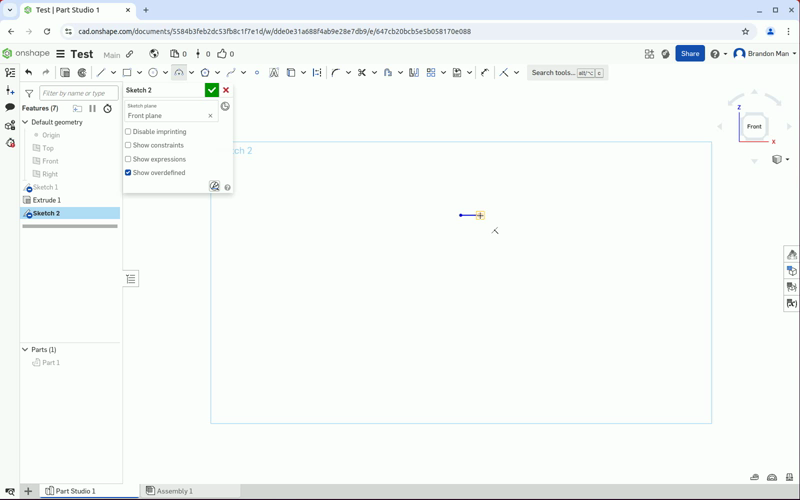
mouse_move(529, 215)
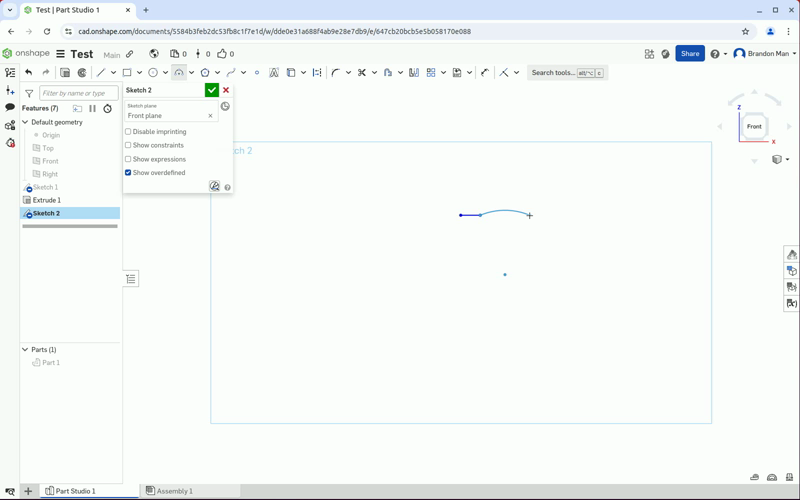
click(529, 215)
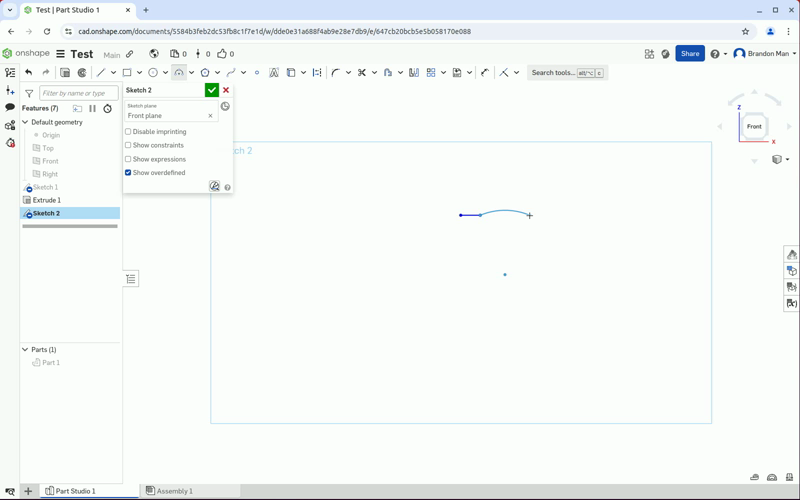
mouse_move(504, 190)
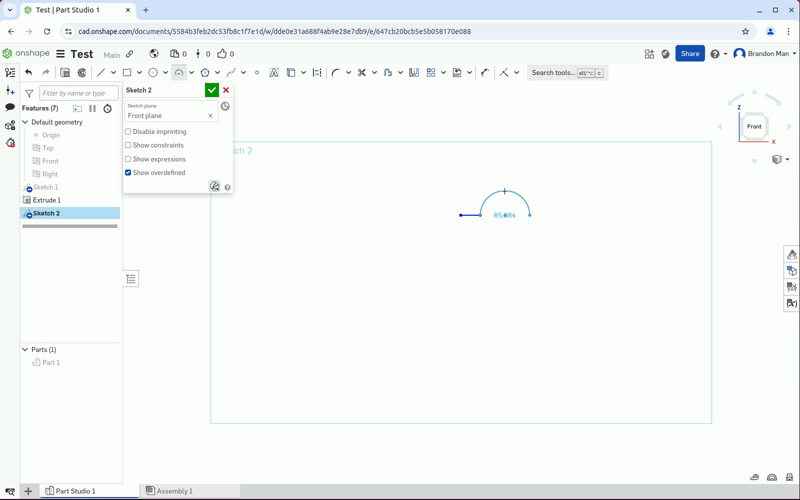
click(504, 190)
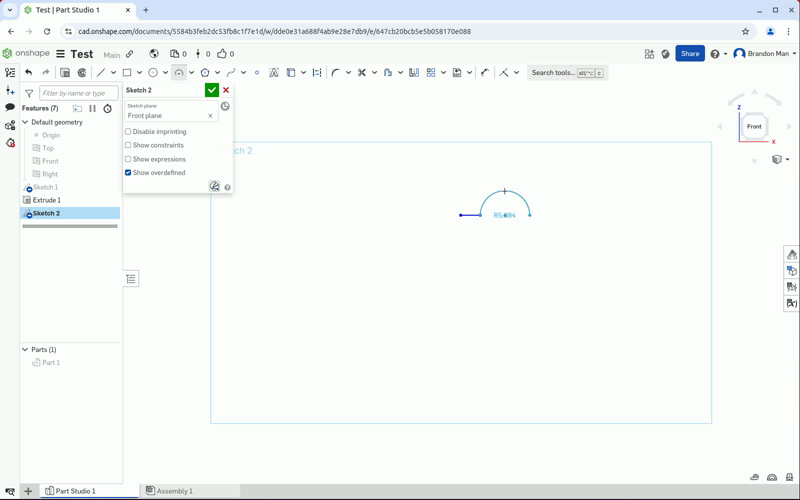
key_up(shift)
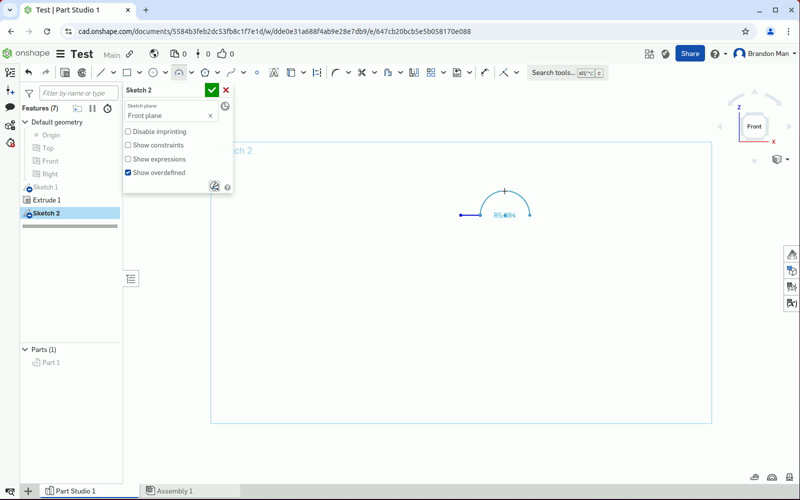
key(esc)
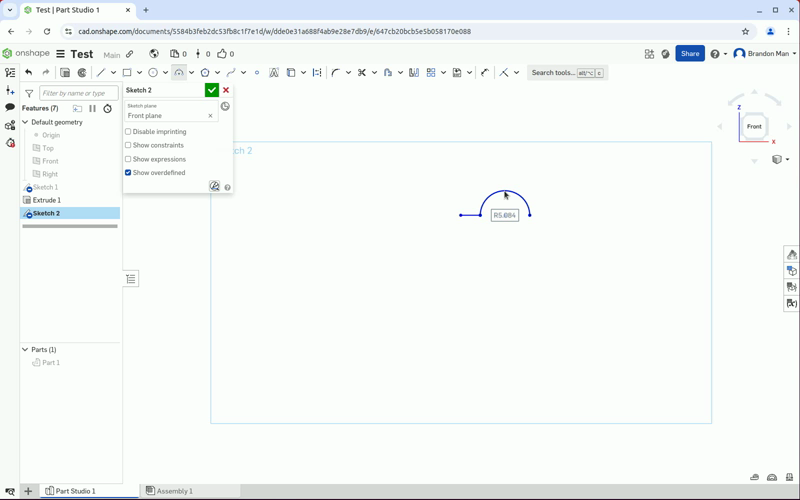
key(l)
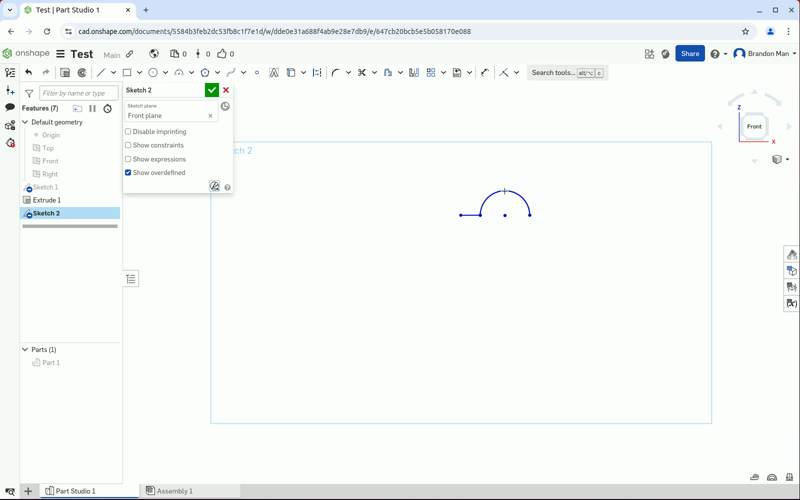
mouse_move(529, 215)
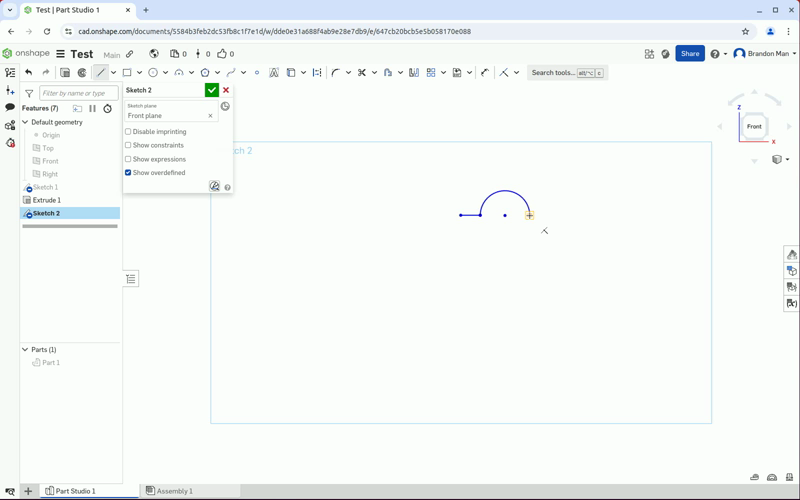
click(529, 215)
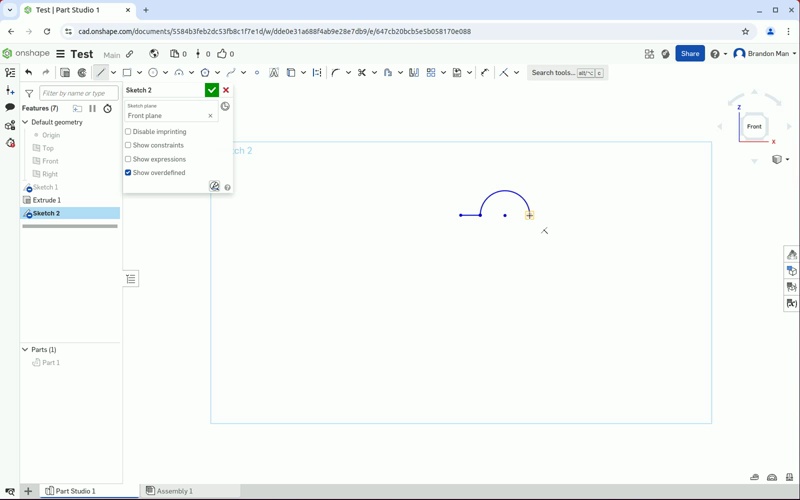
key_down(shift)
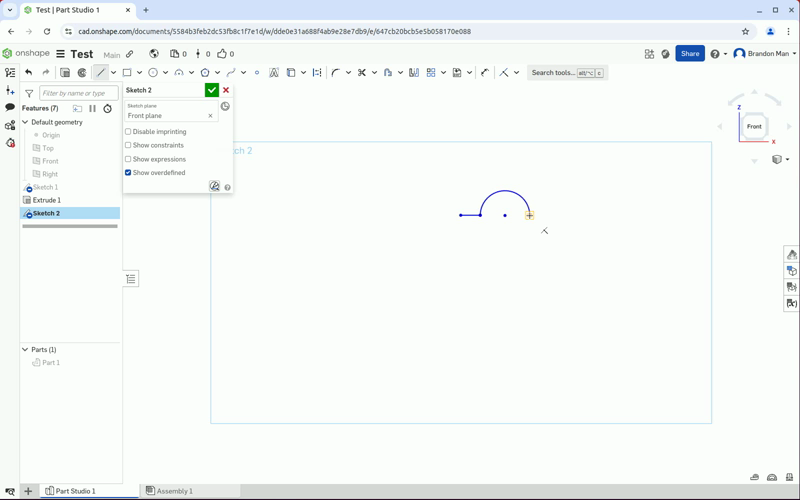
mouse_move(559, 215)
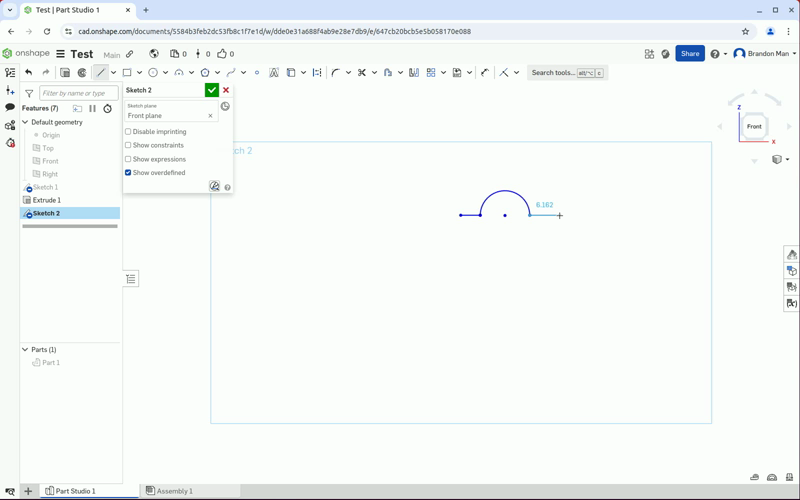
mouse_move(549, 215)
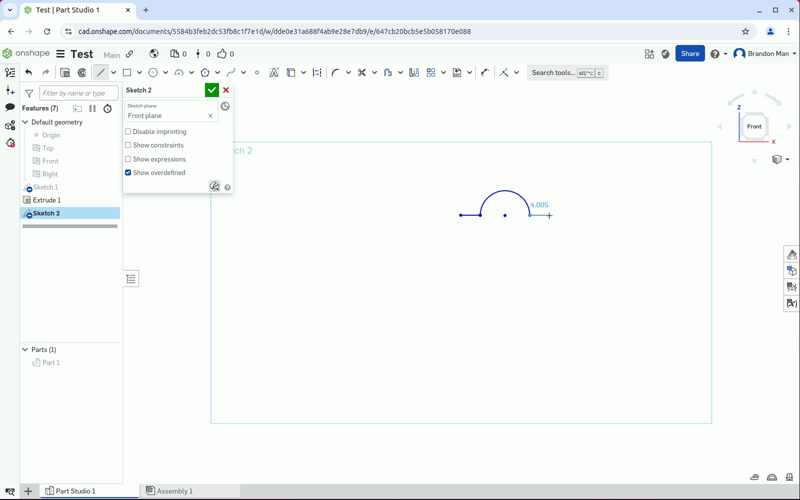
click(549, 215)
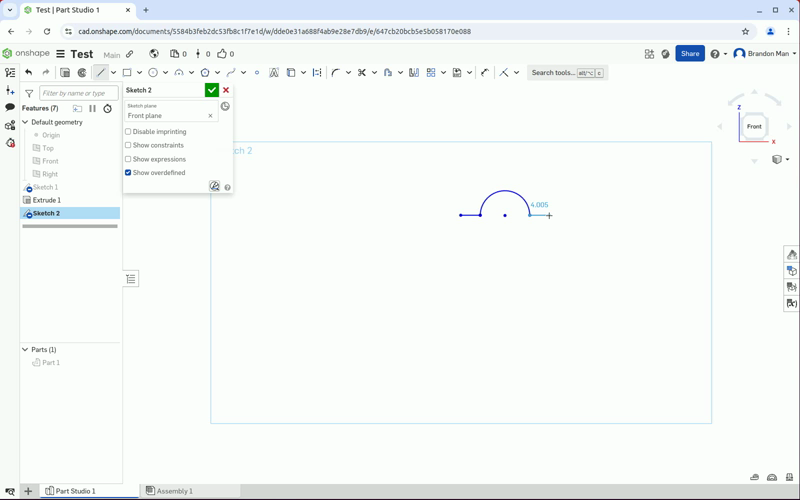
key_up(shift)
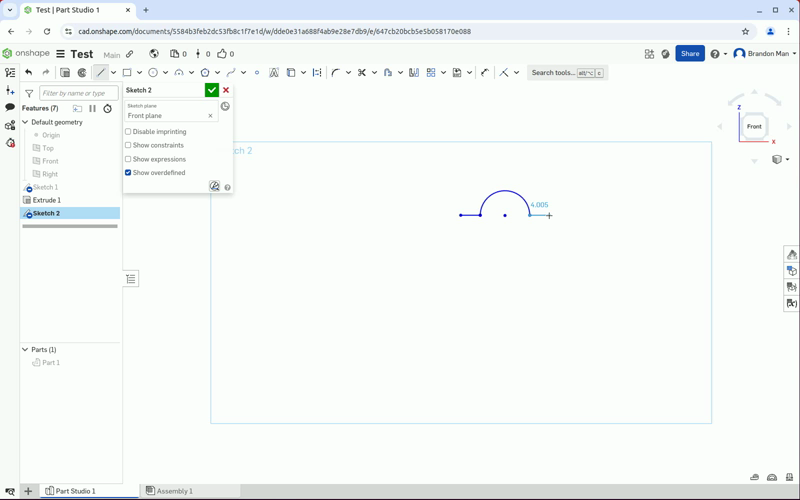
key(esc)
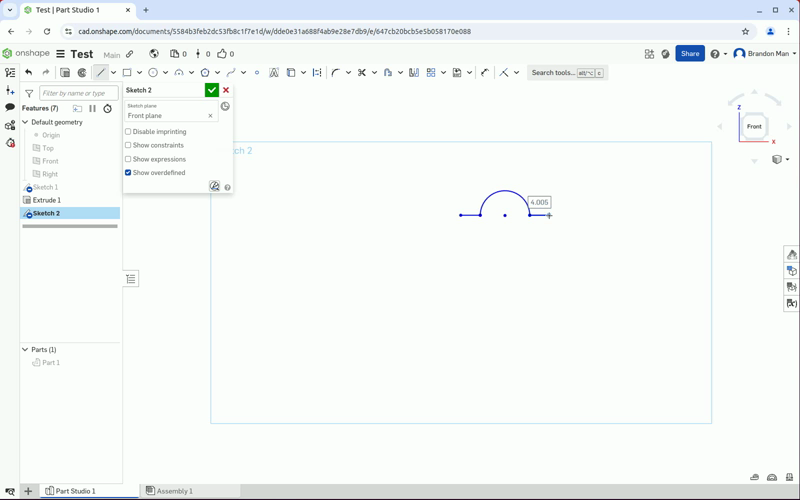
key(a)
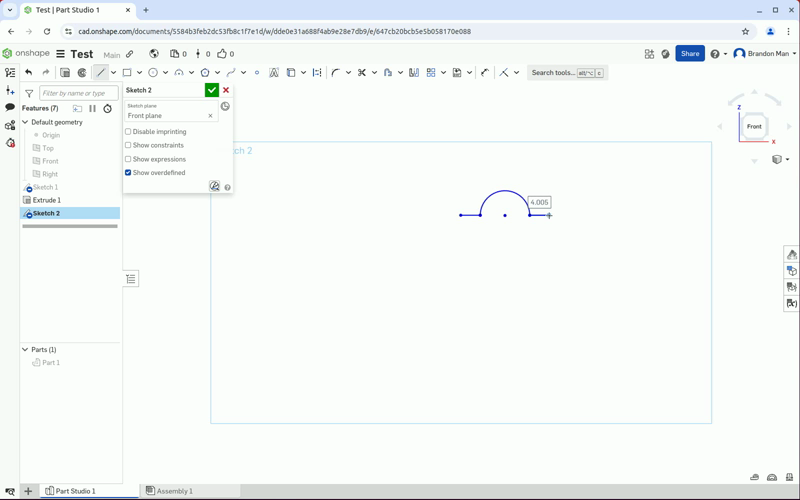
mouse_move(549, 215)
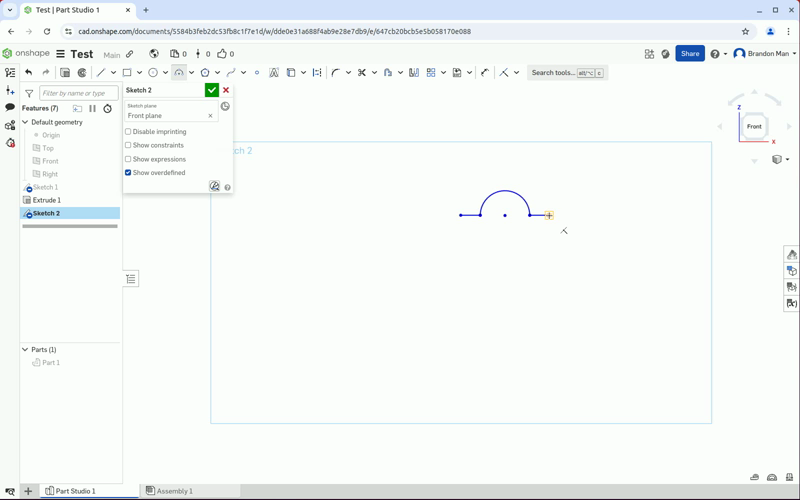
click(549, 215)
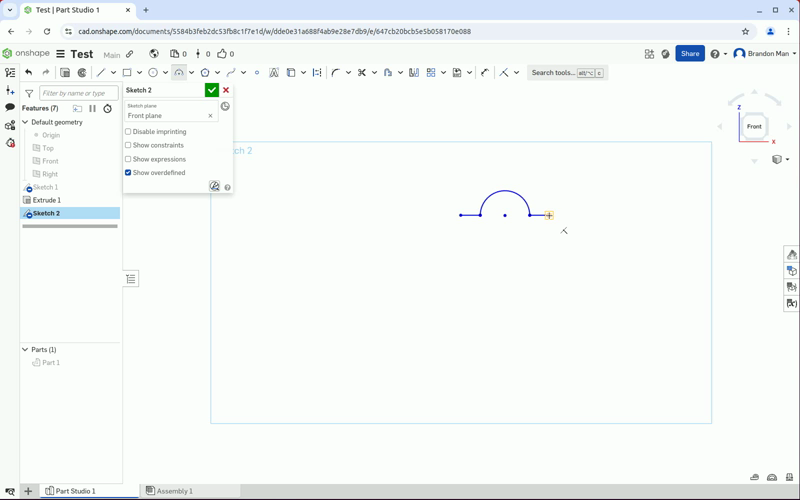
mouse_move(460, 215)
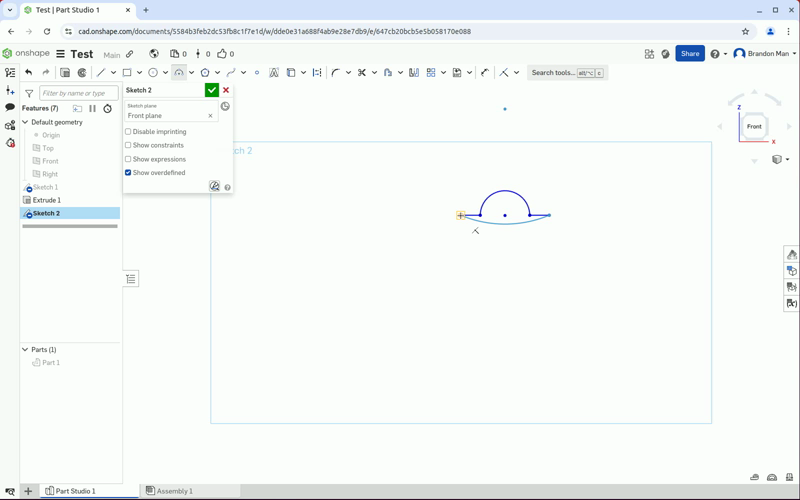
click(460, 215)
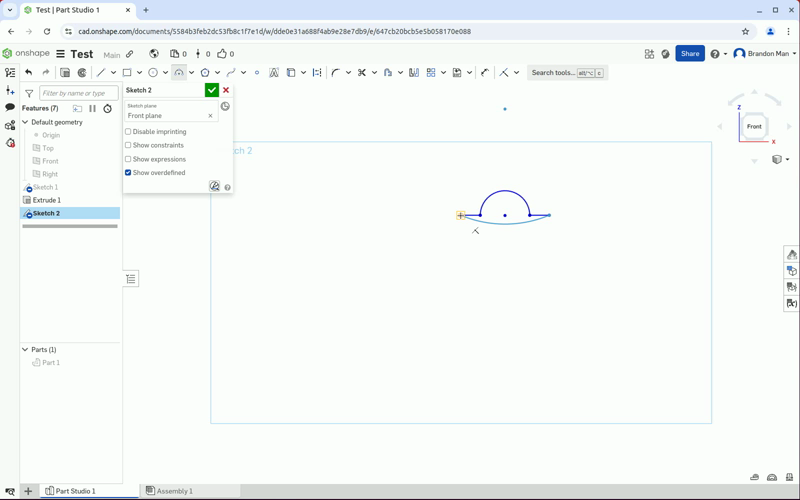
key_down(shift)
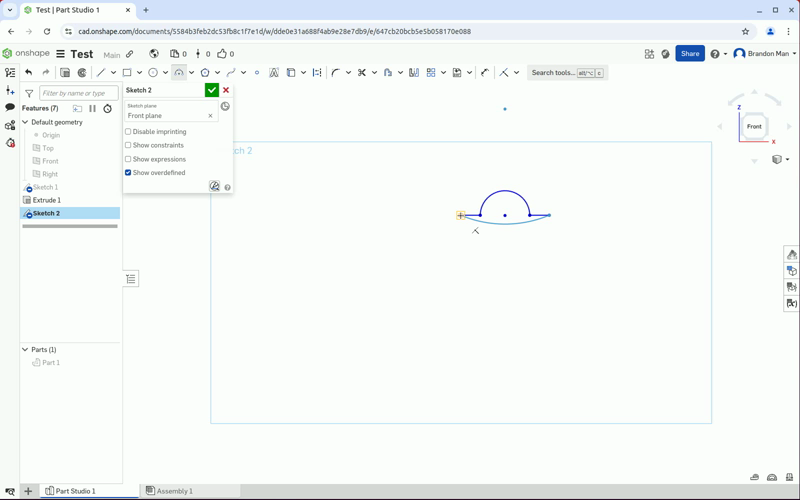
mouse_move(504, 170)
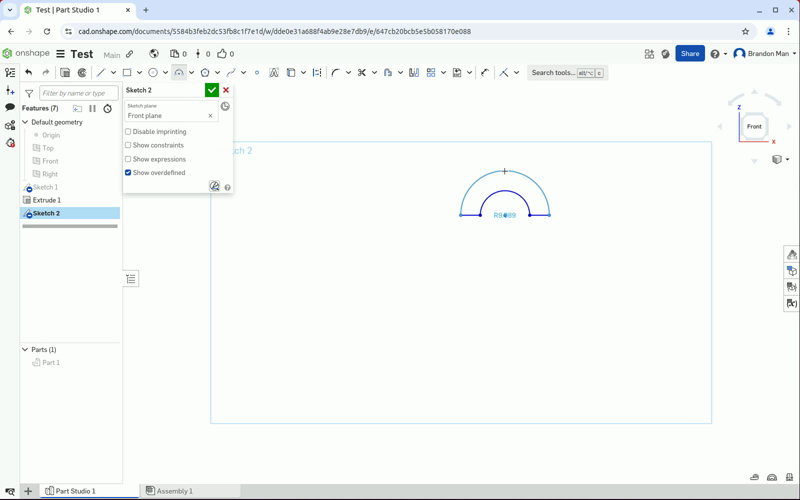
click(504, 170)
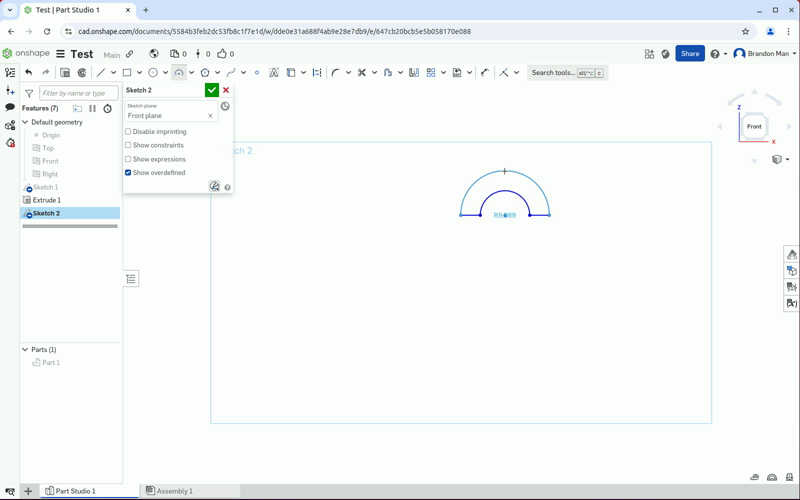
key_up(shift)
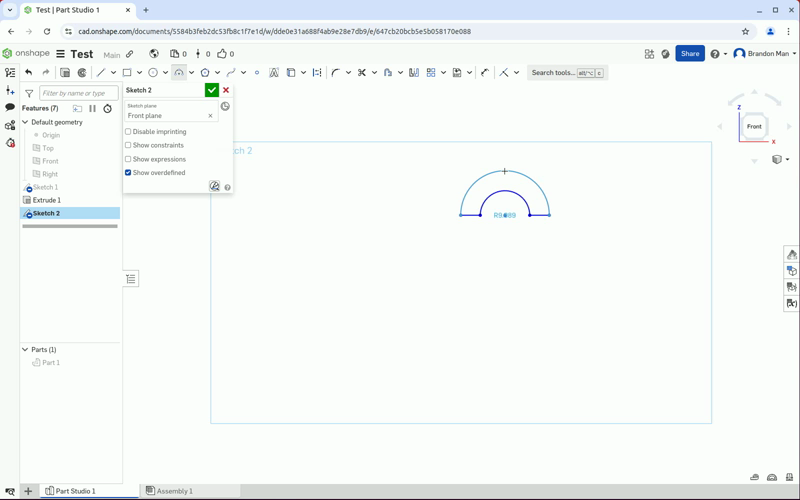
key(esc)
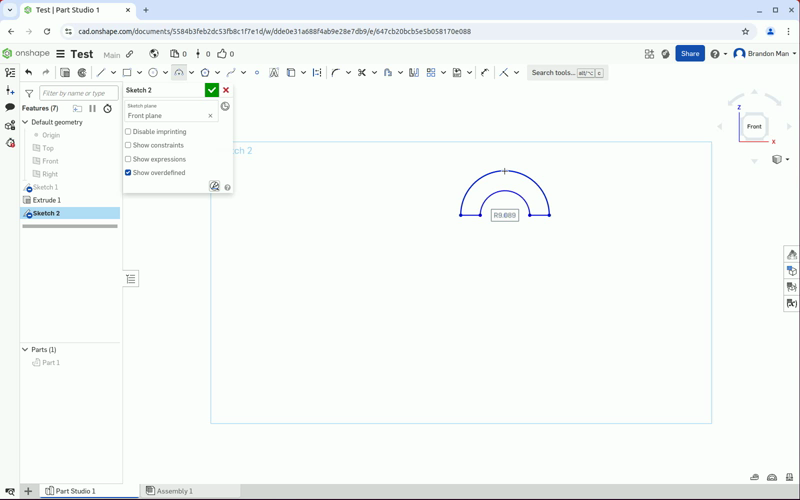
mouse_move(532, 205)
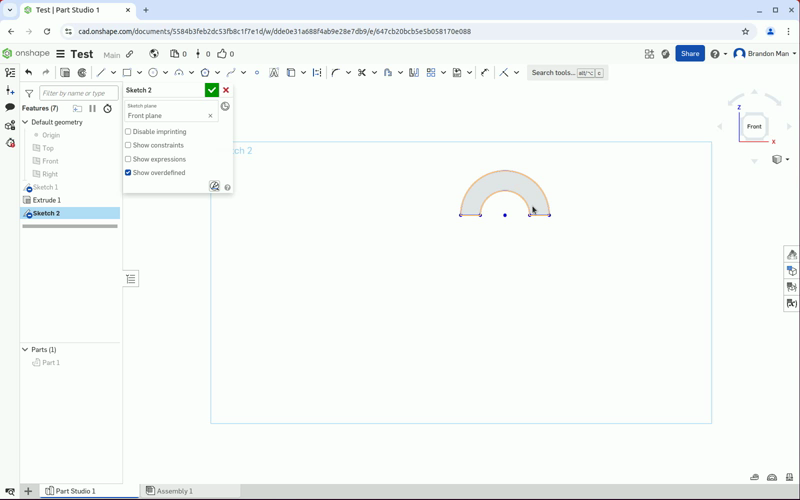
scroll(6)
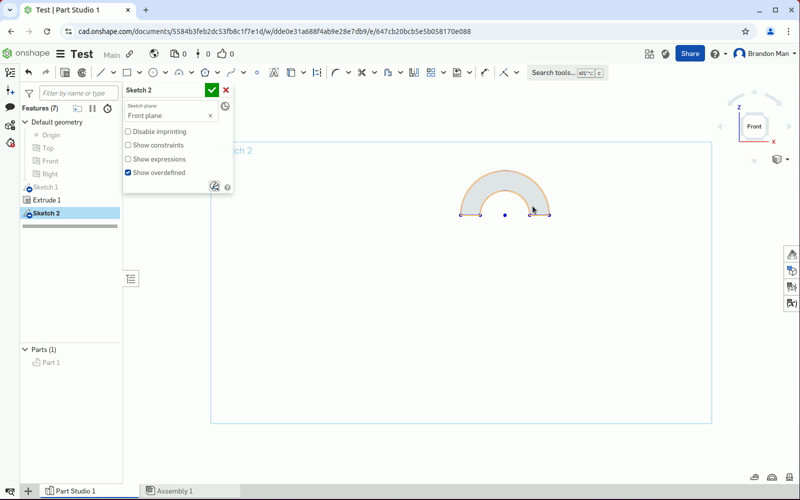
scroll(6)
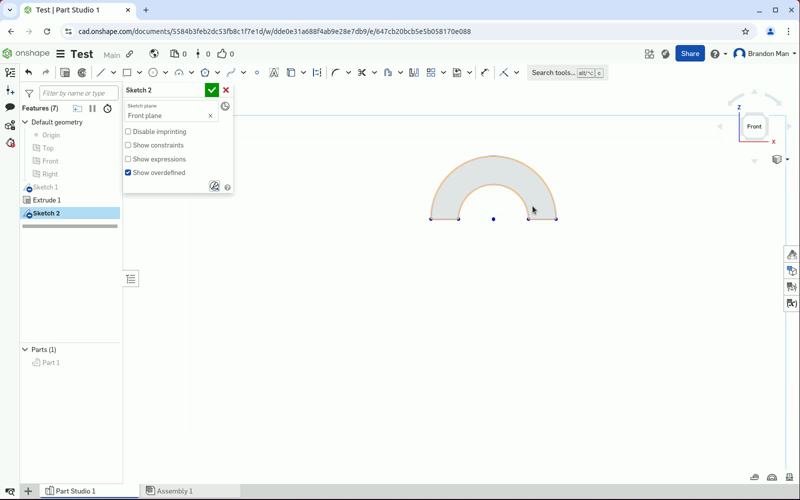
scroll(6)
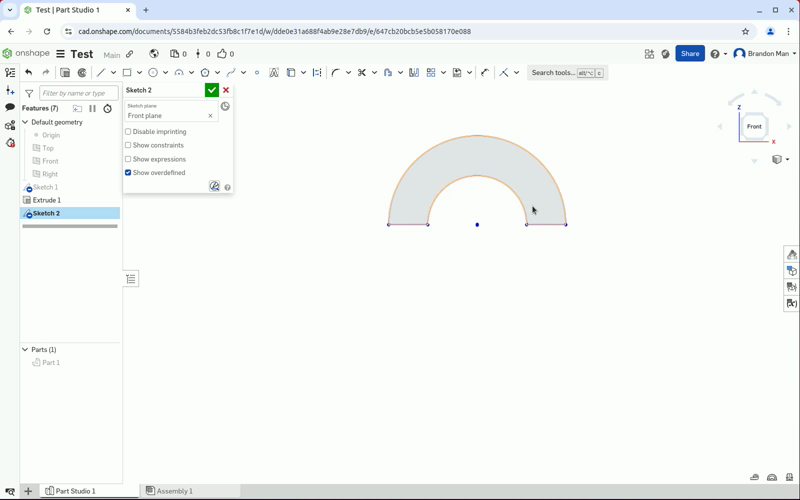
scroll(6)
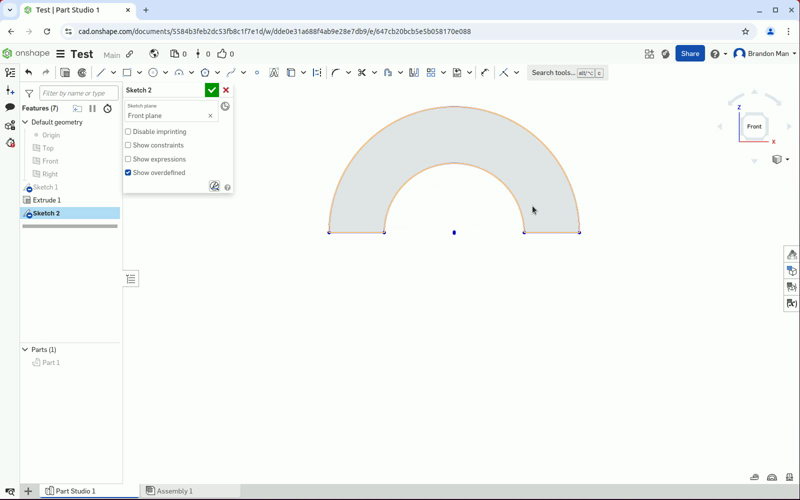
scroll(6)
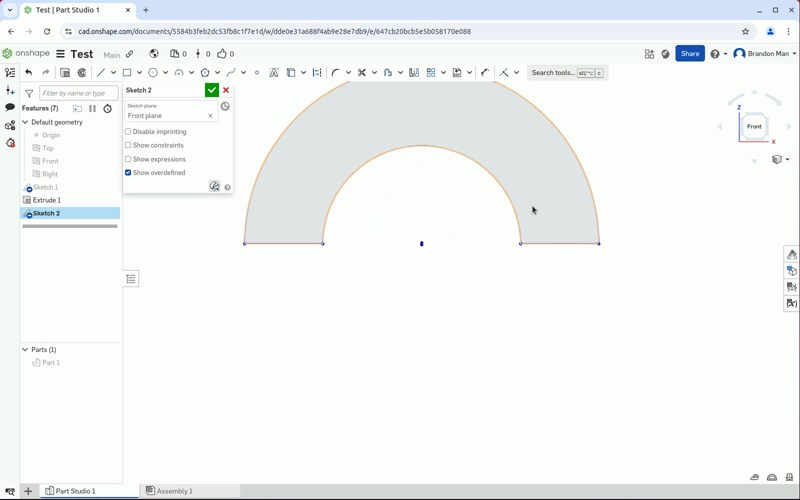
scroll(6)
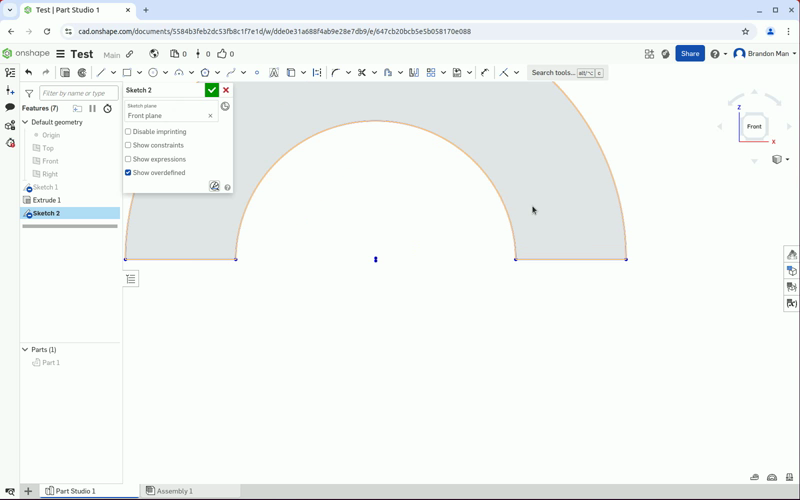
scroll(6)
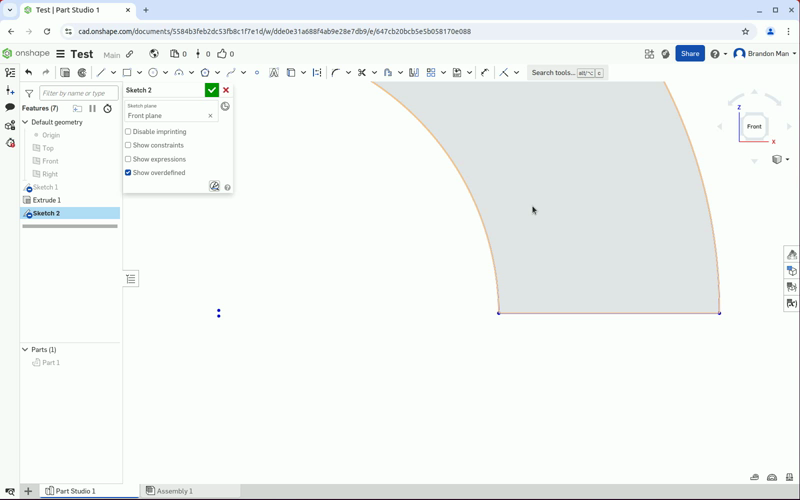
click(532, 205)
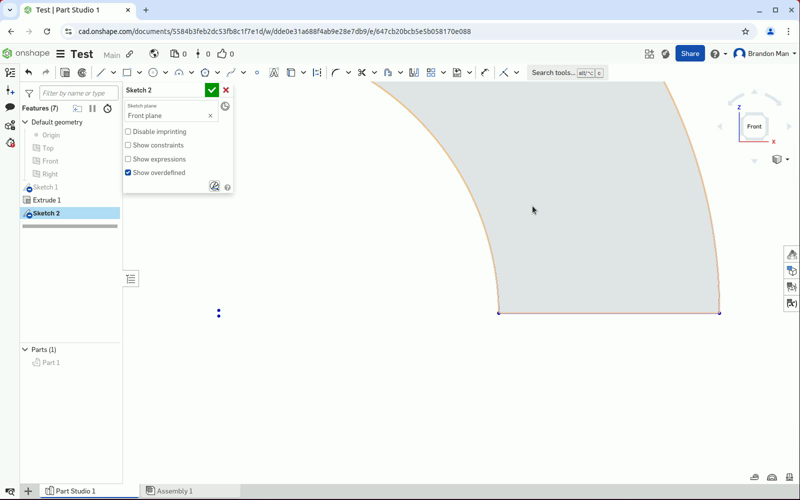
scroll(-6)
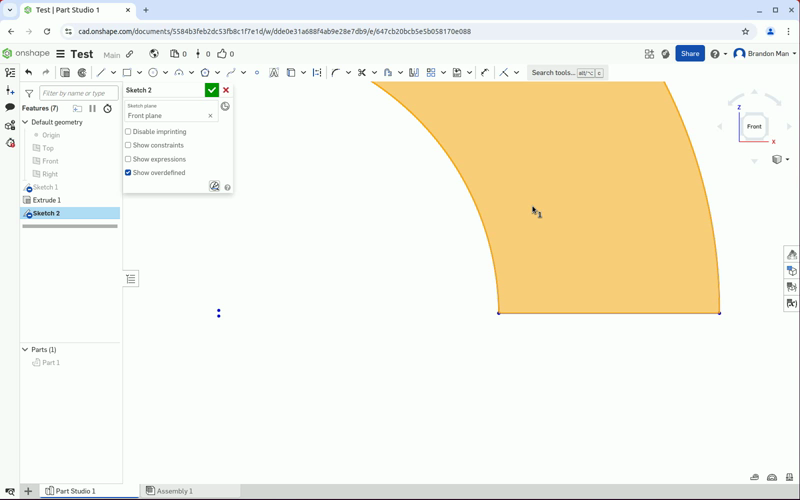
scroll(-6)
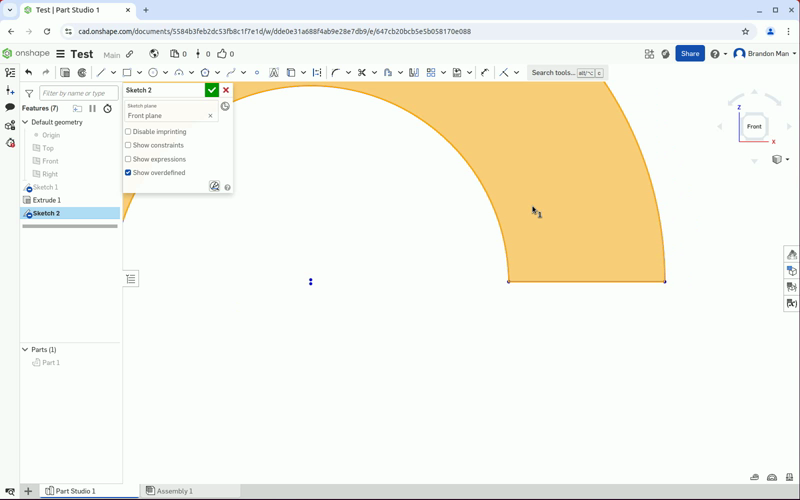
scroll(-6)
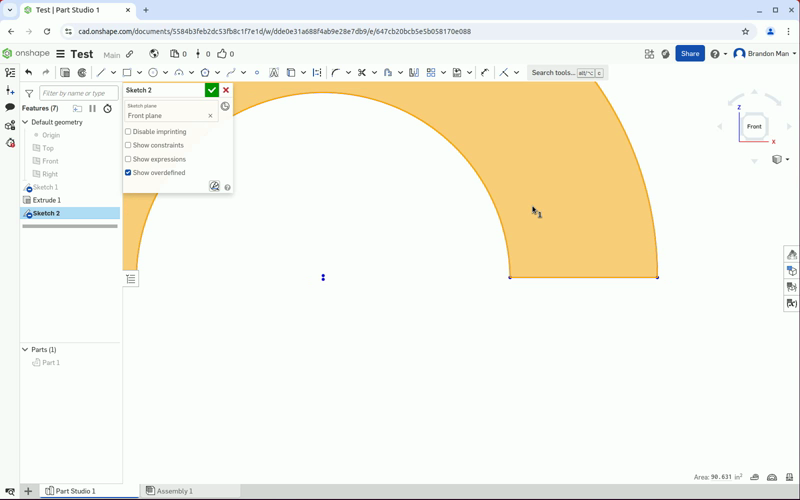
scroll(-6)
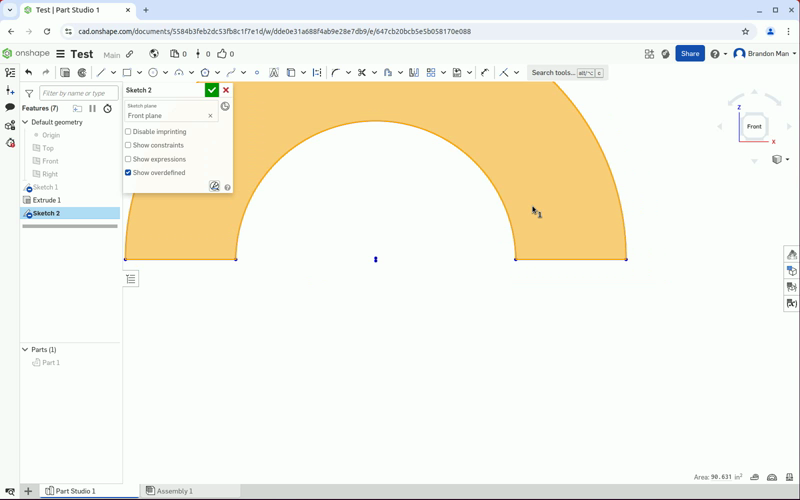
scroll(-6)
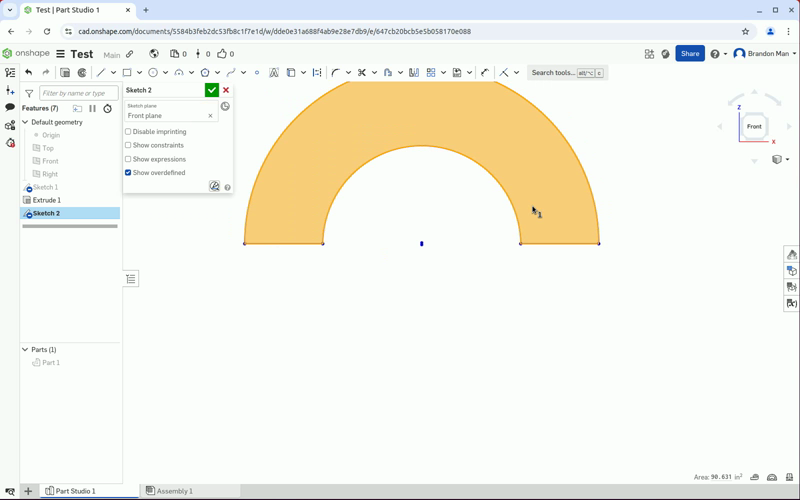
scroll(-6)
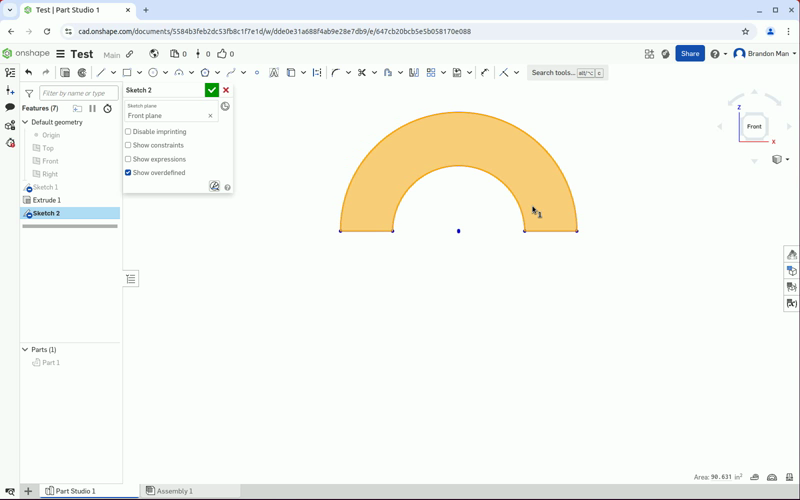
scroll(-6)
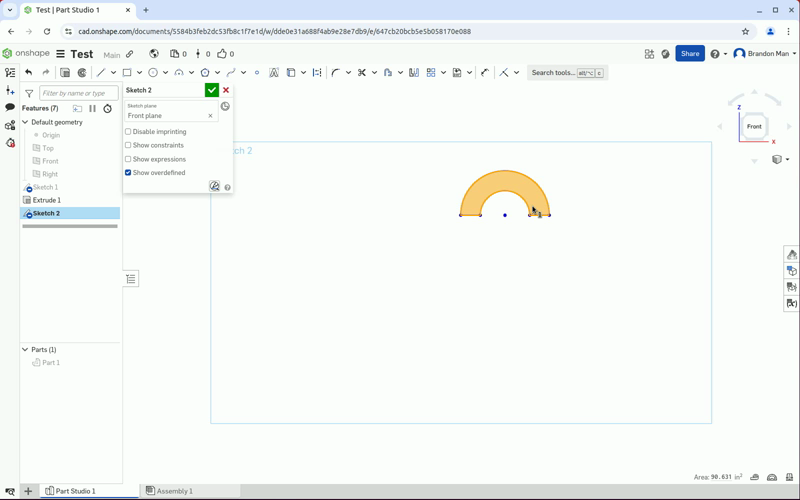
mouse_move(73, 352)
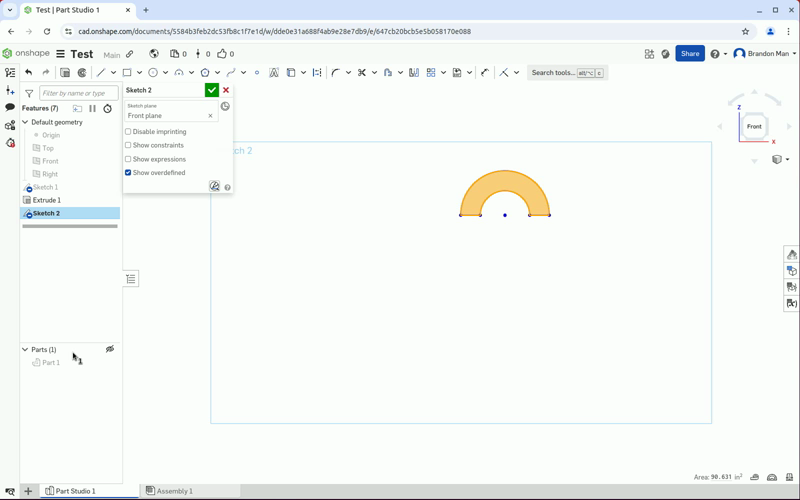
key(shift+y)
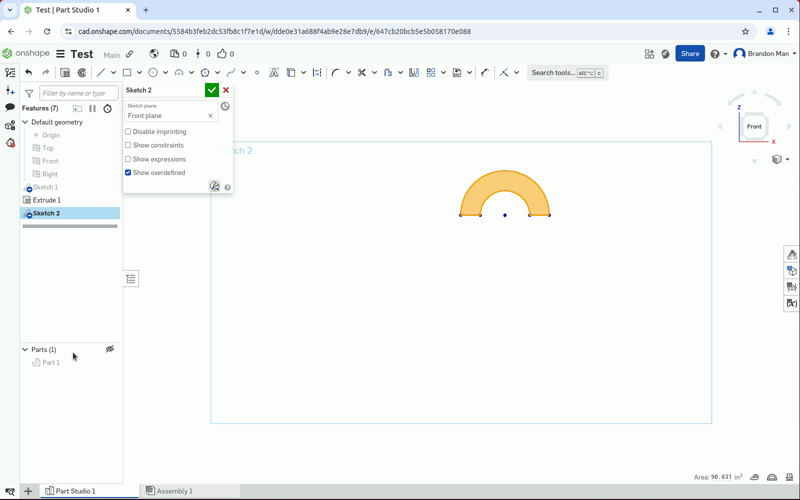
key(shift+e)
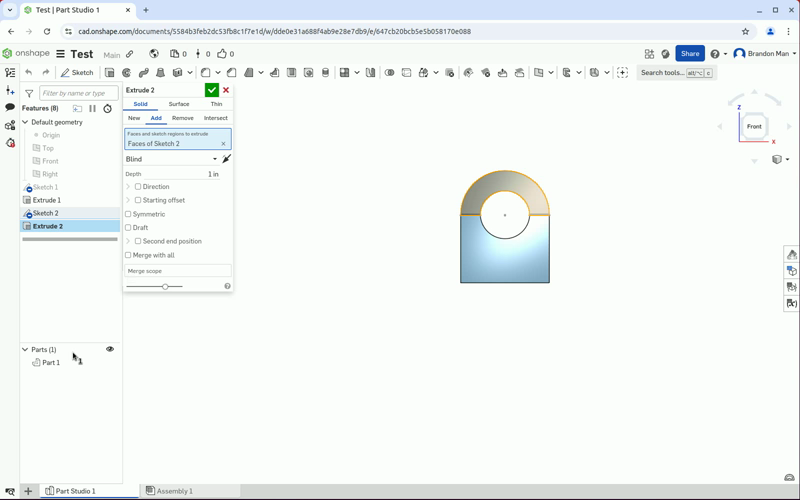
mouse_move(143, 106)
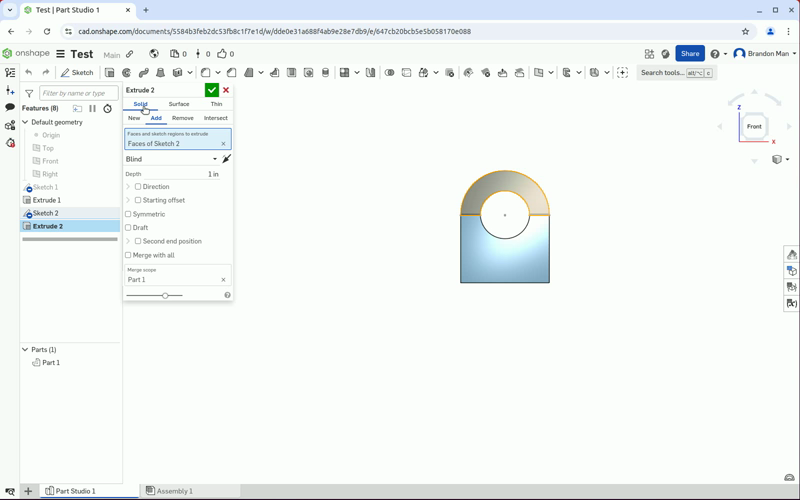
click(143, 106)
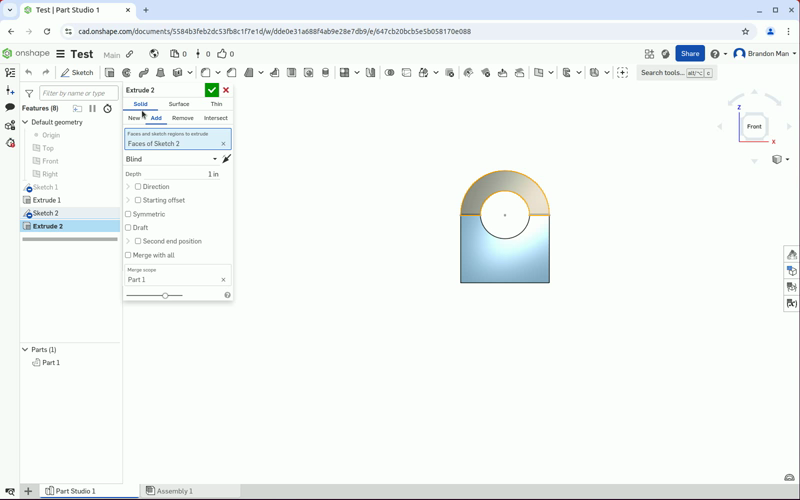
mouse_move(137, 120)
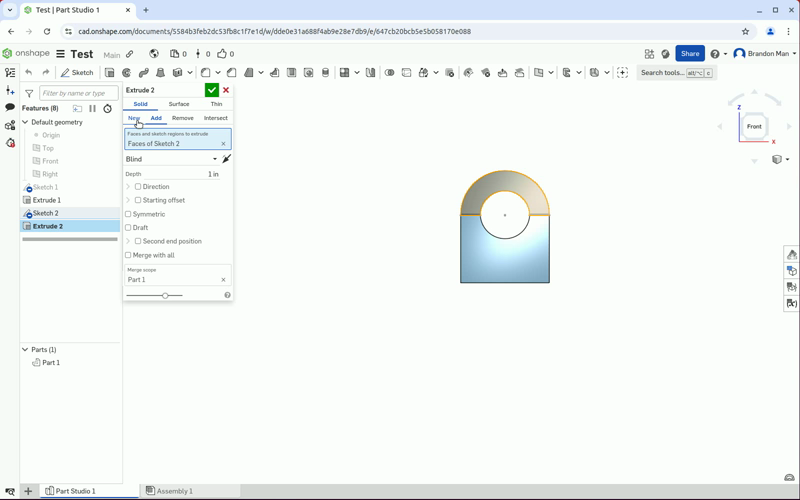
click(137, 120)
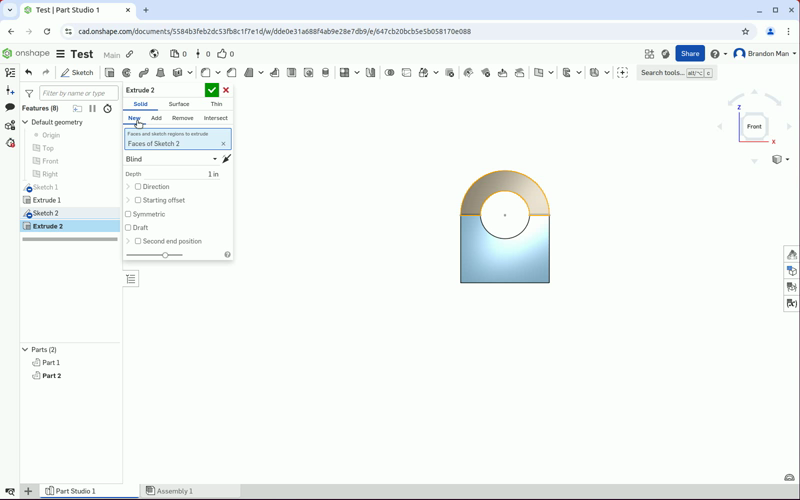
key(tab, 4)
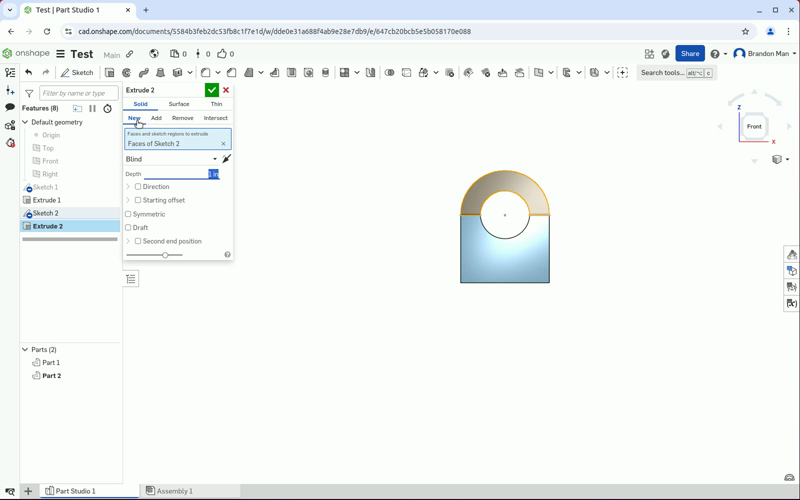
text(6.018)
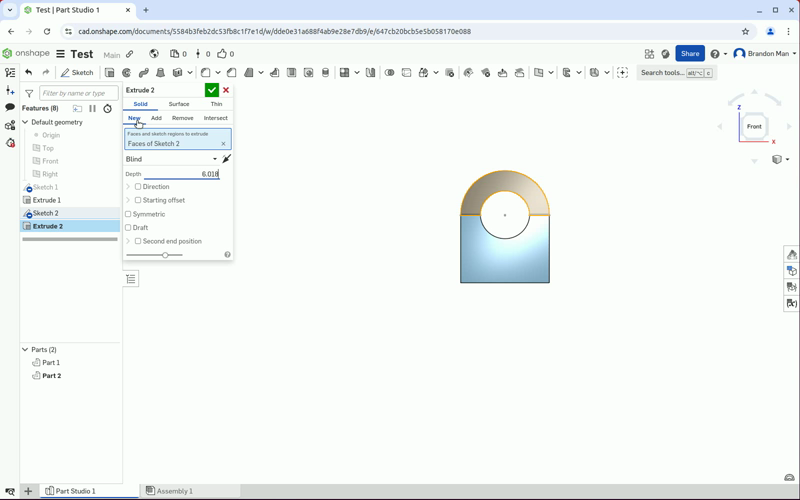
key(enter)
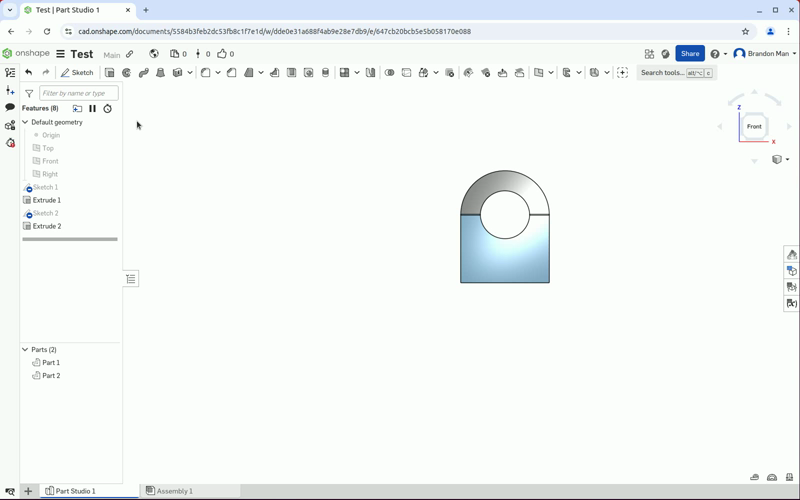
key(shift+h)
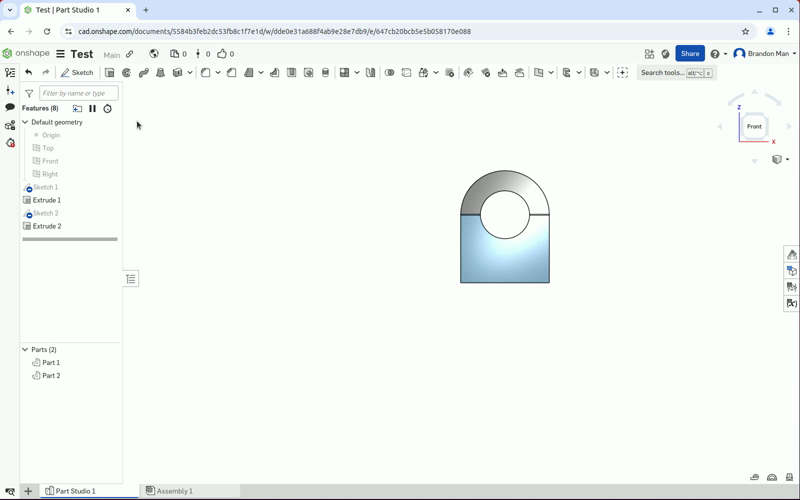
key(shift+h)
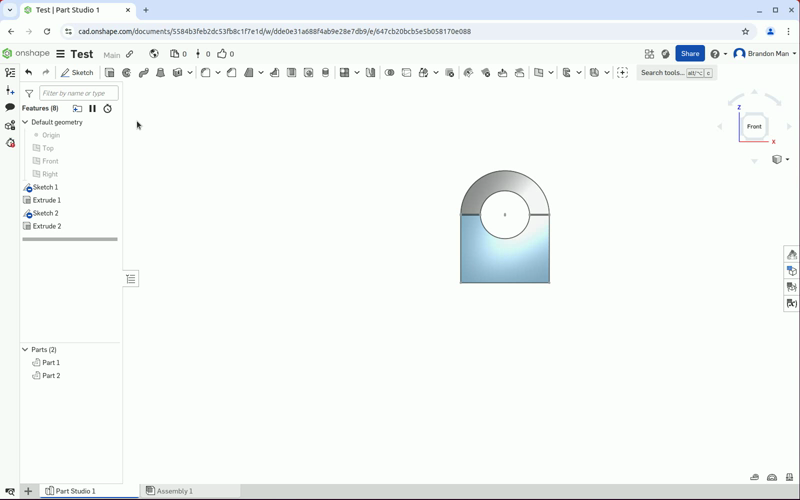
key(shift+7)
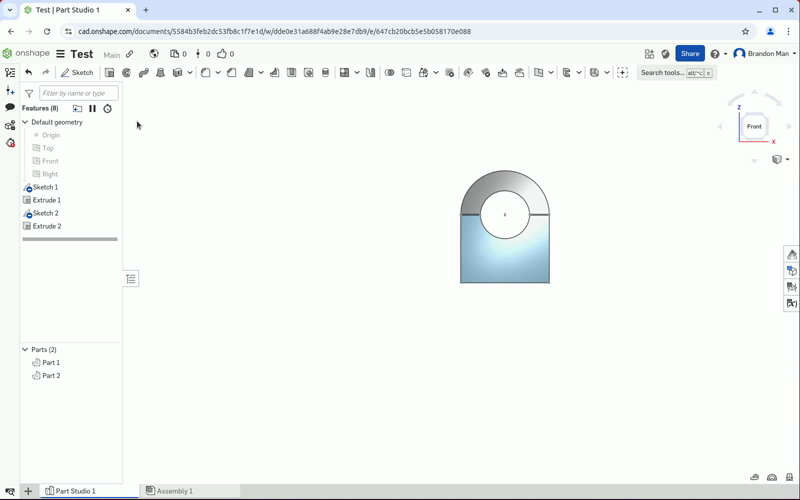
key(left, 2)
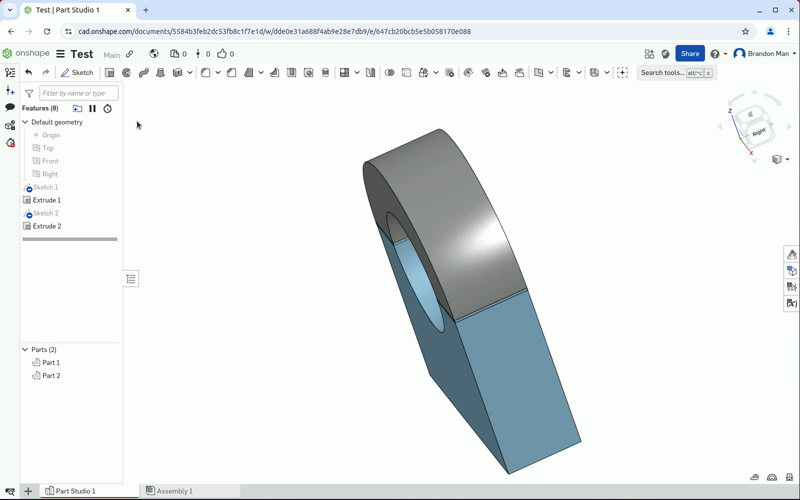
key(down, 2)
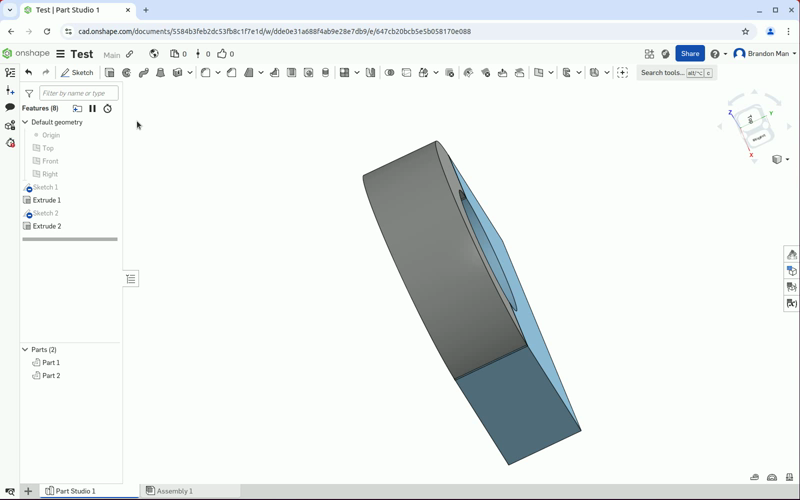
key(up, 2)
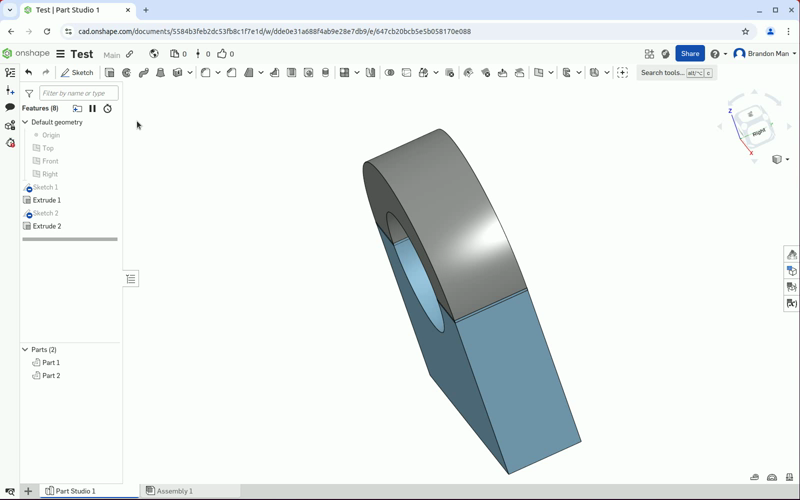
key(right, 2)
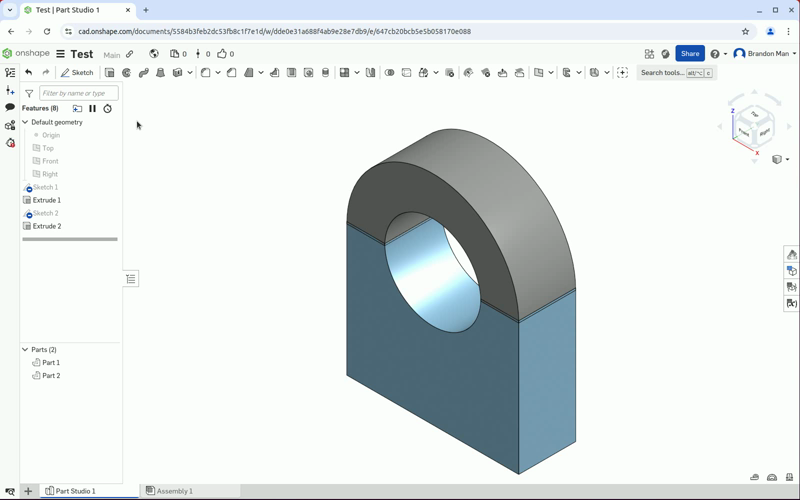
mouse_move(73, 189)
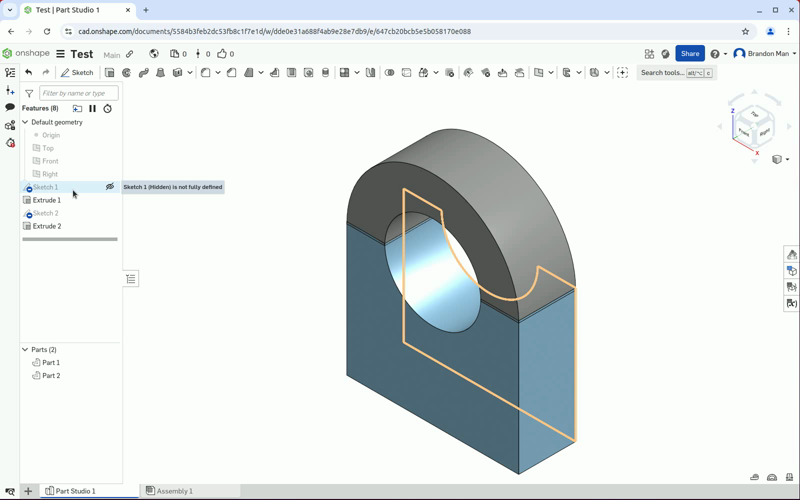
click(73, 189)